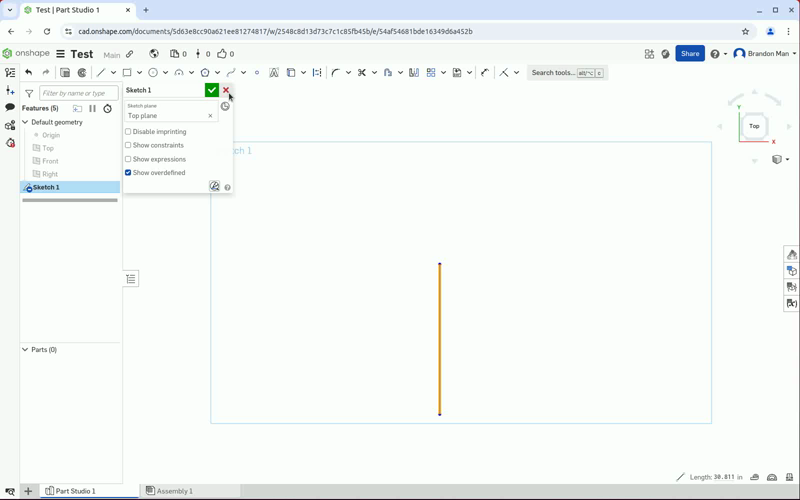
key(shift+h)
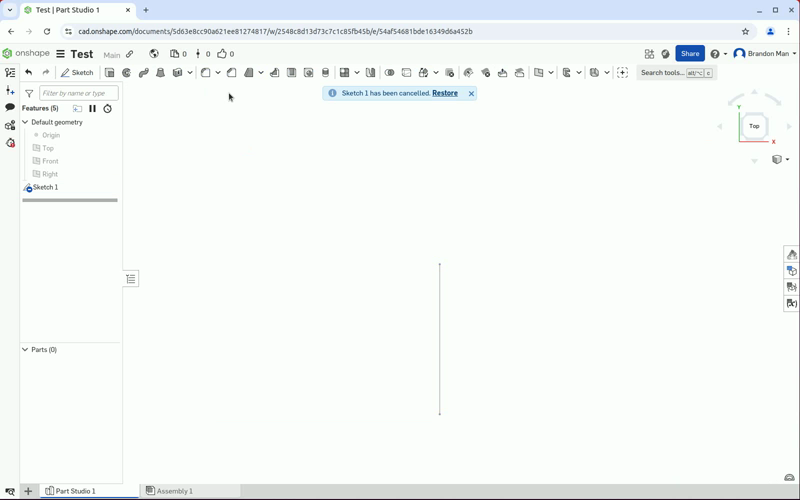
key(shift+s)
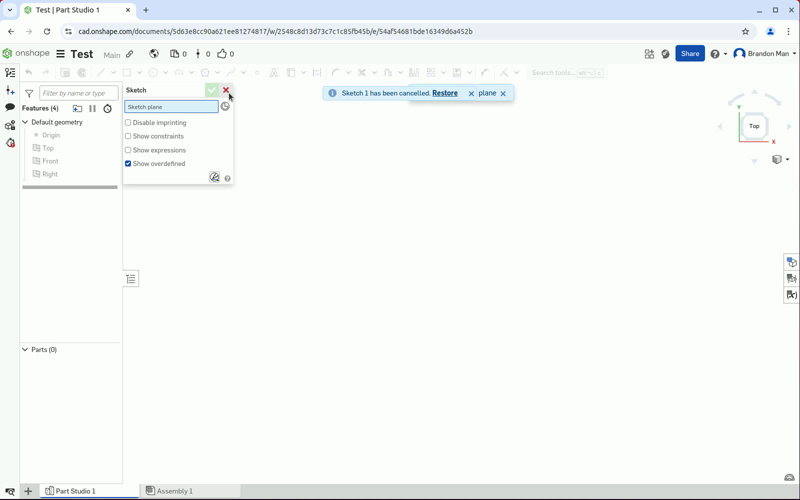
mouse_move(73, 150)
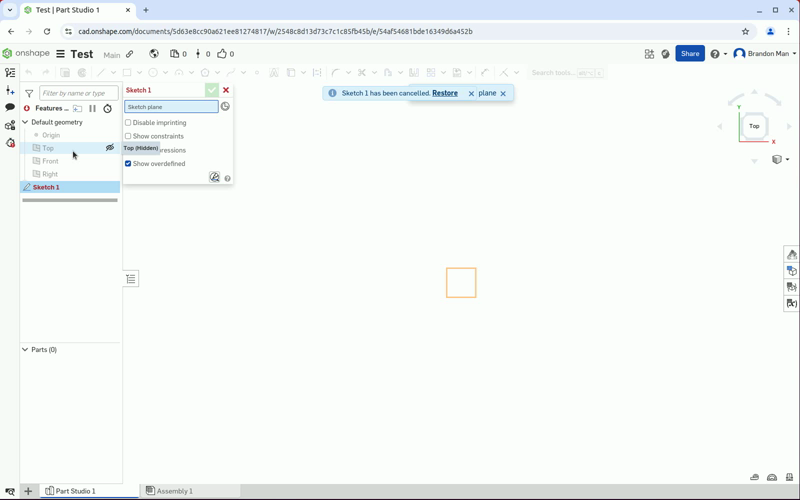
click(73, 150)
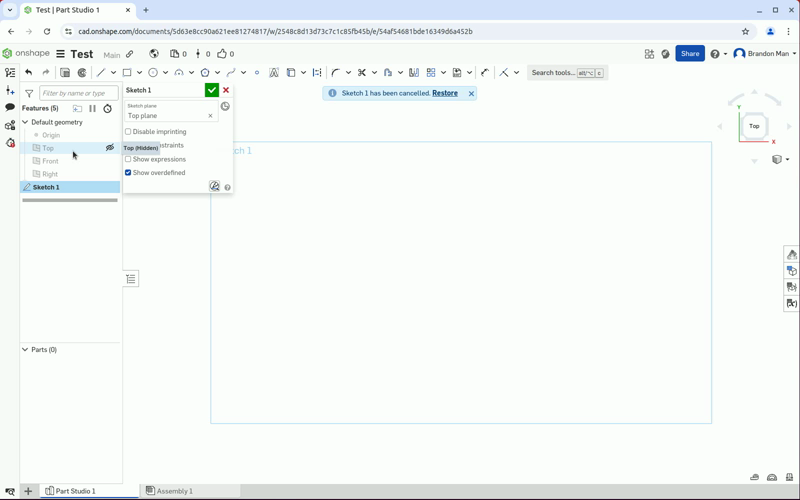
mouse_move(73, 352)
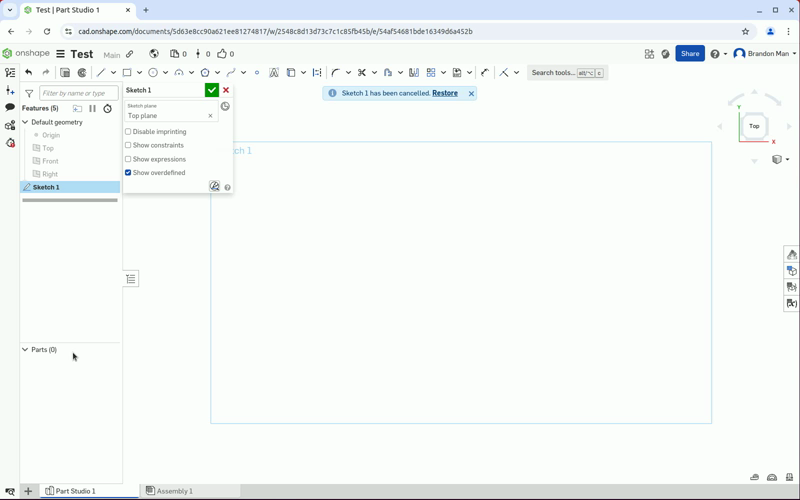
key(y)
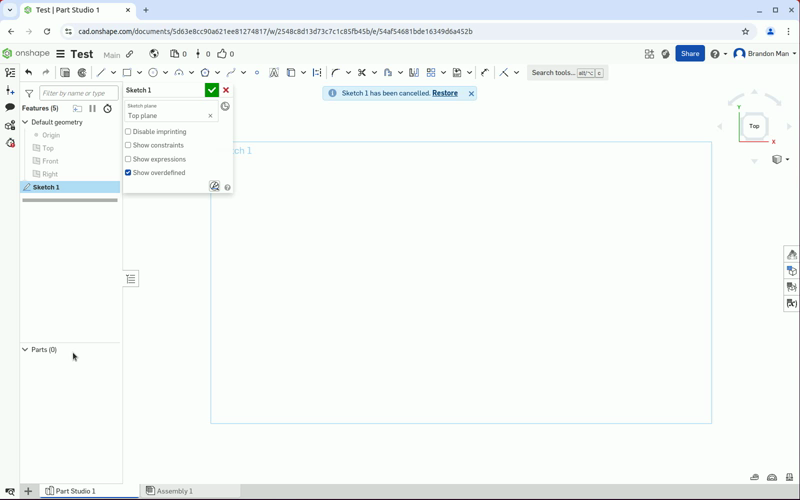
key(c)
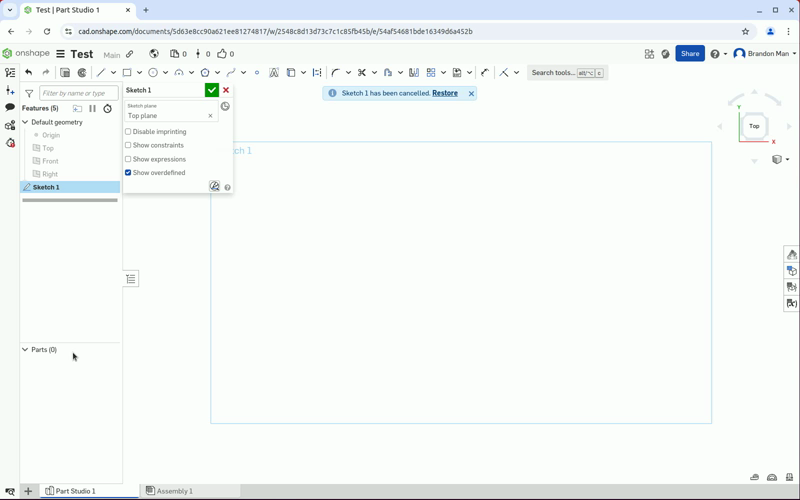
key_down(shift)
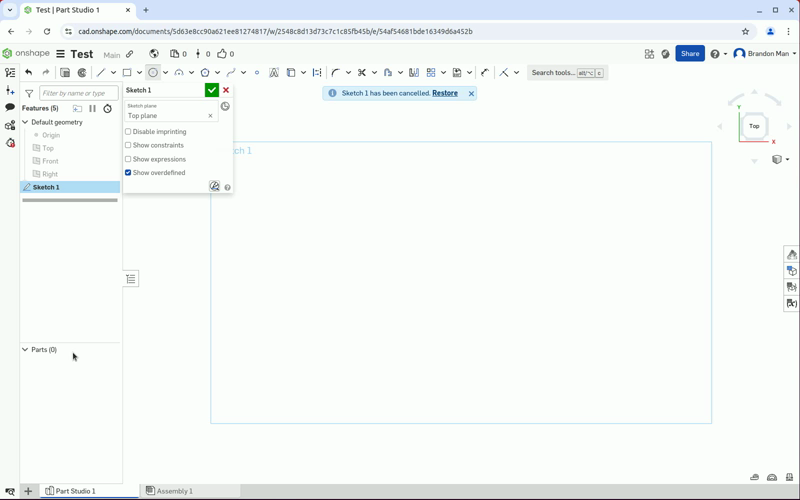
mouse_move(461, 282)
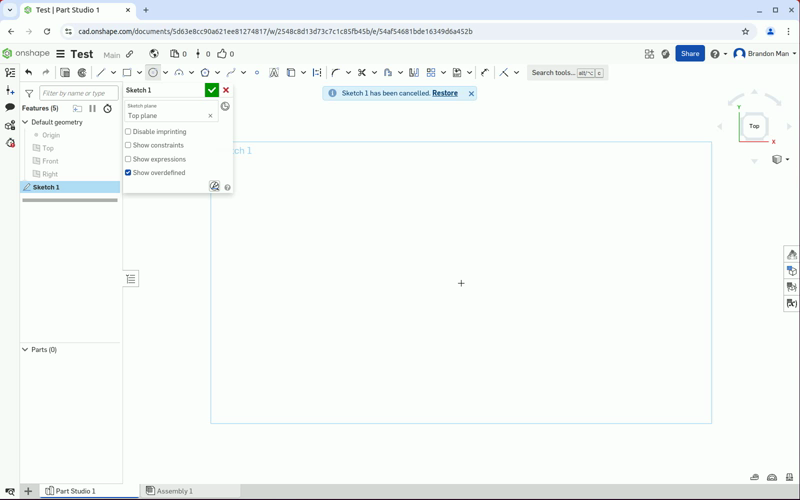
click(461, 282)
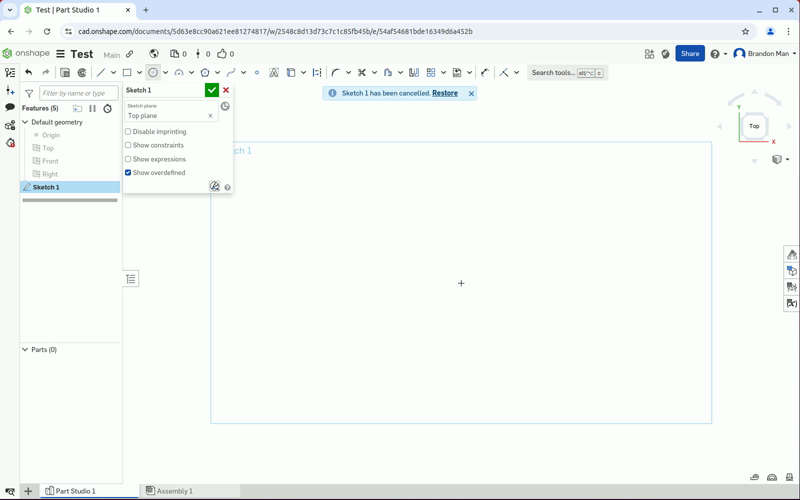
key_up(shift)
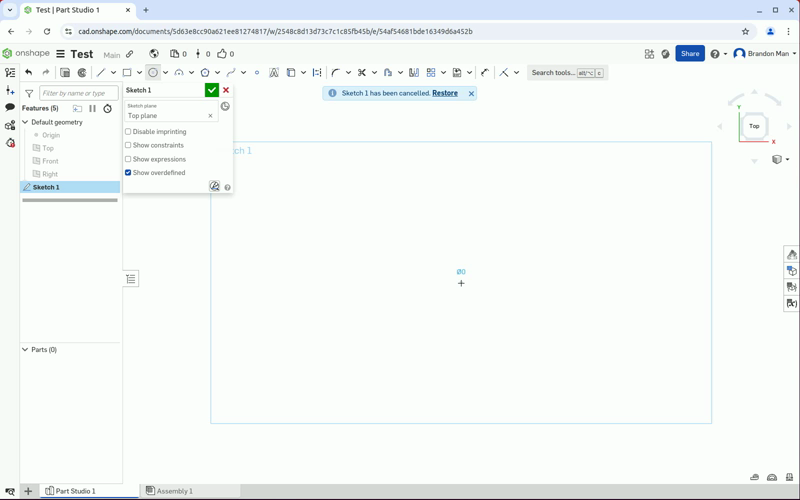
mouse_move(572, 282)
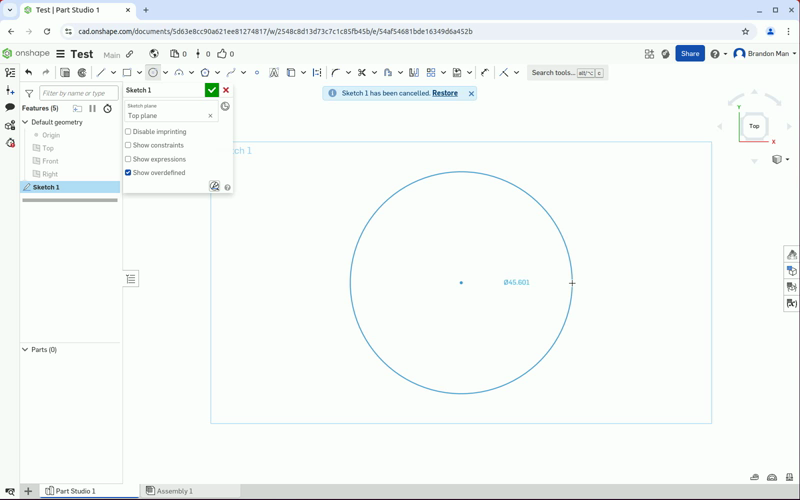
click(572, 282)
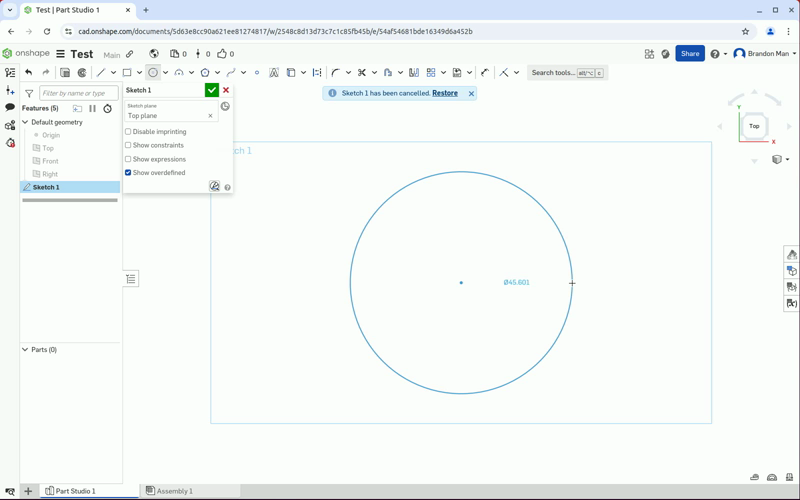
key(esc)
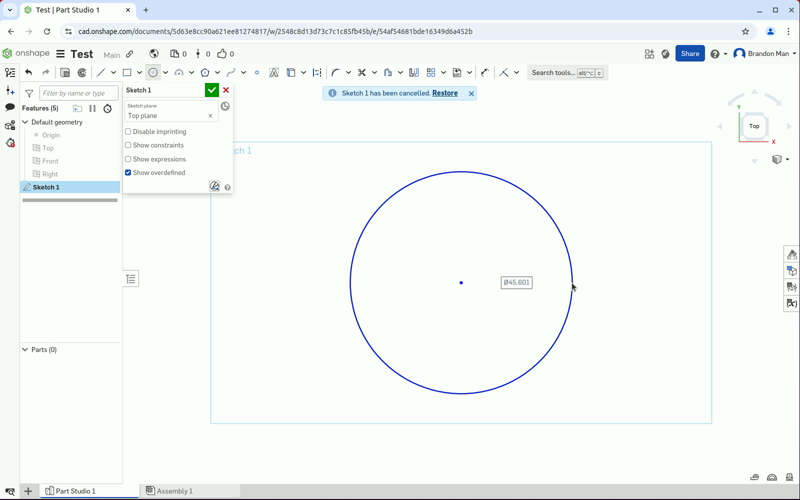
key(c)
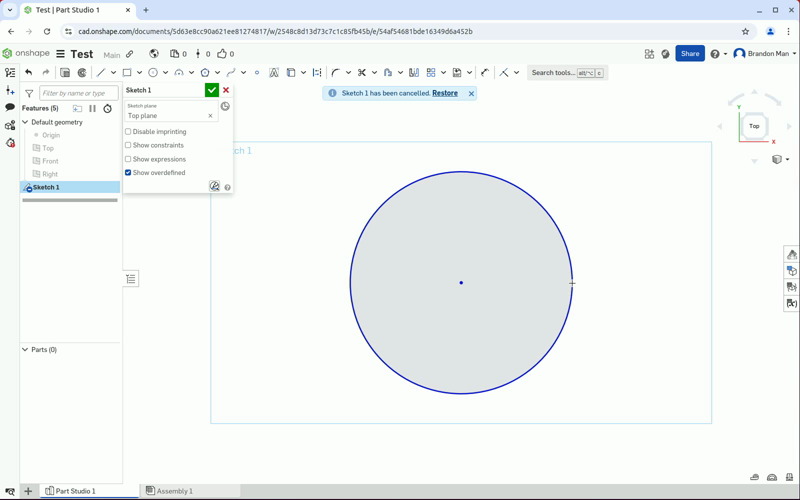
key_down(shift)
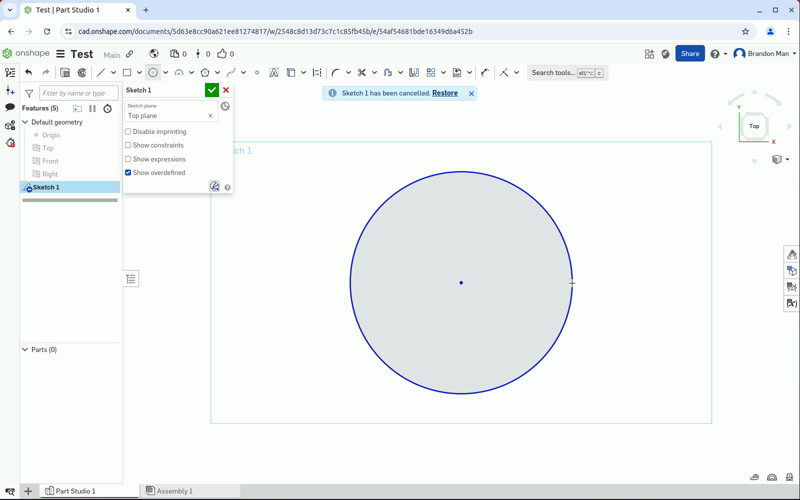
mouse_move(461, 282)
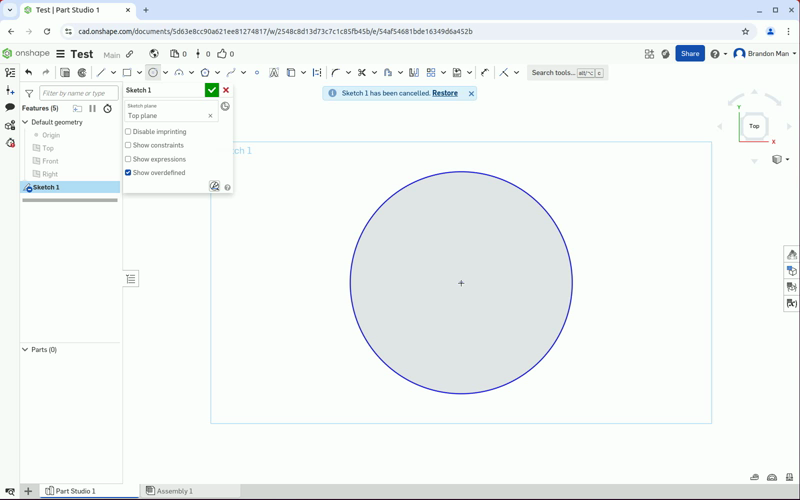
click(461, 282)
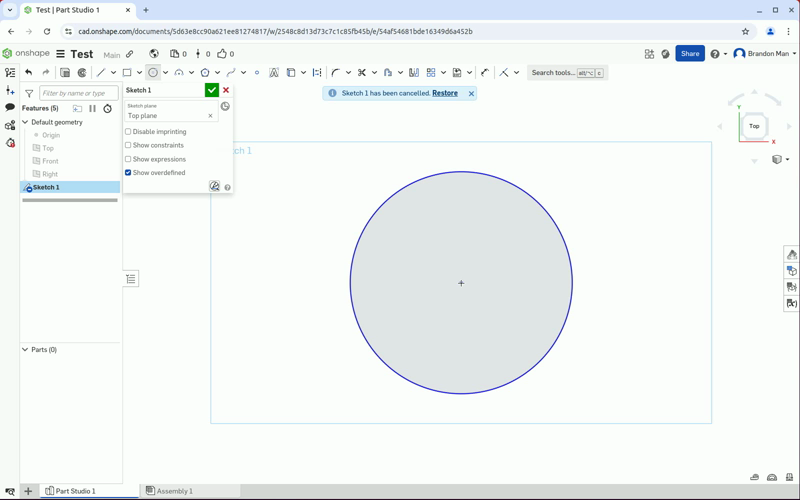
key_up(shift)
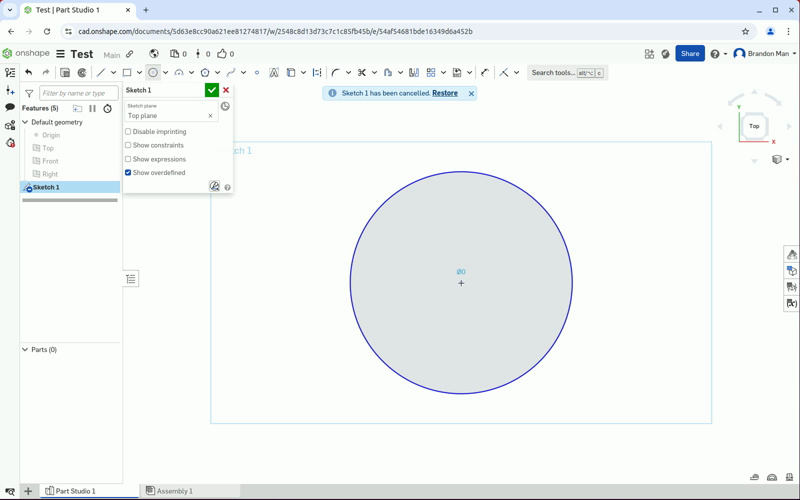
mouse_move(492, 282)
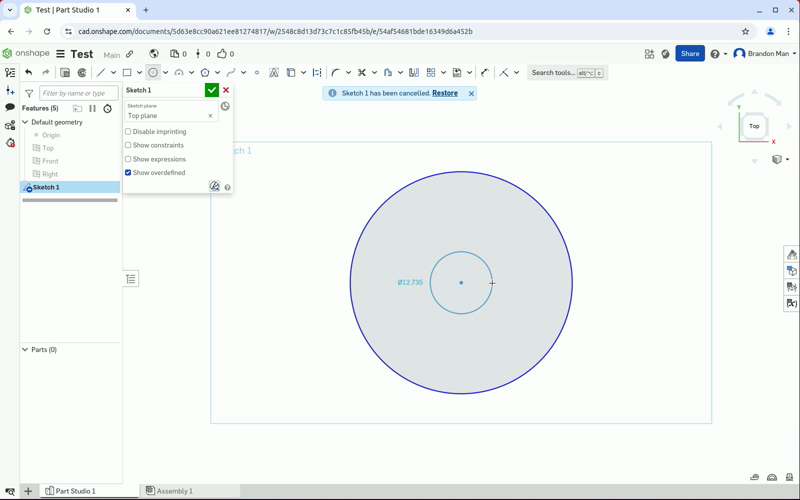
click(492, 282)
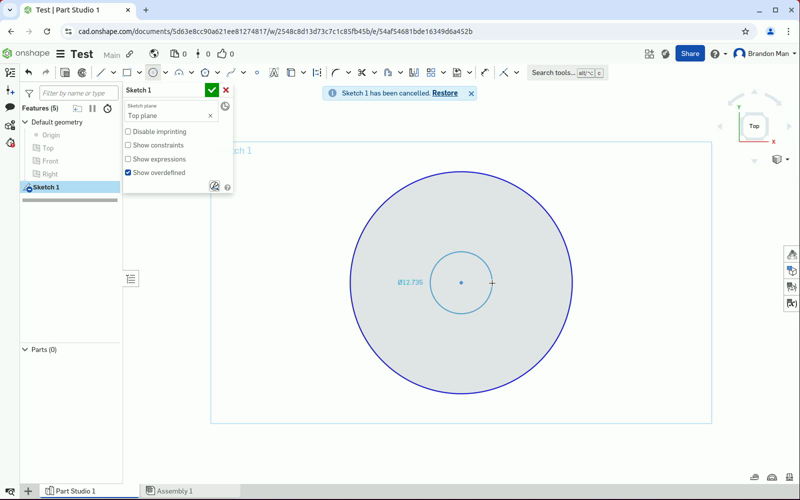
key(esc)
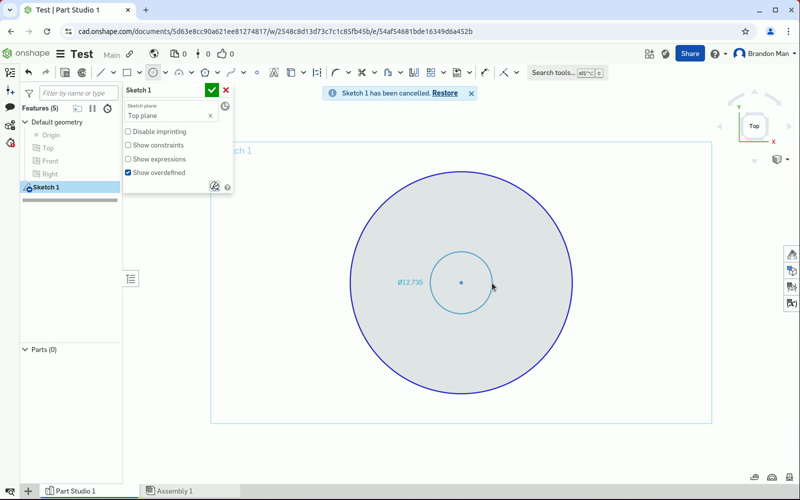
mouse_move(470, 363)
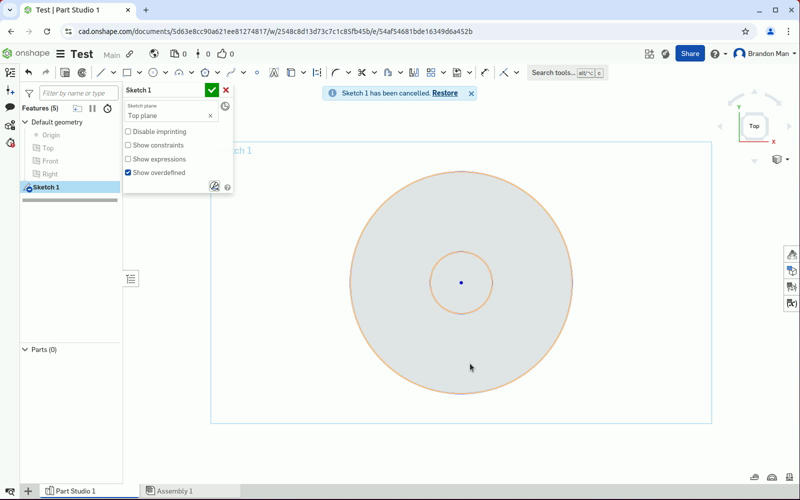
click(470, 363)
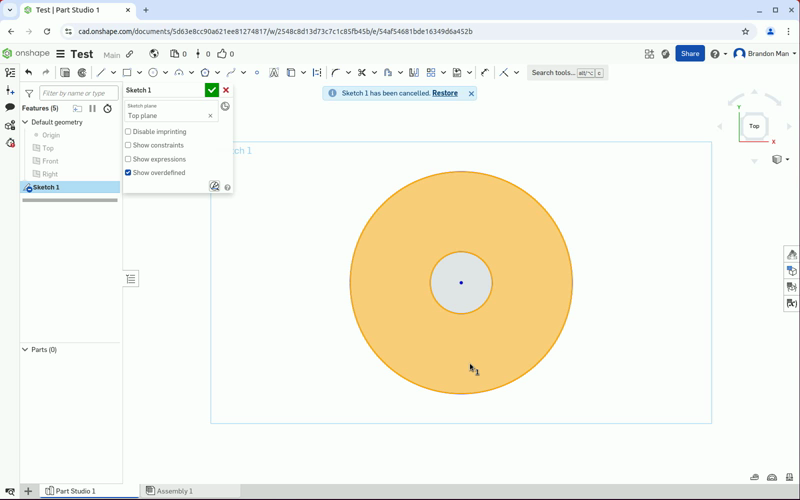
mouse_move(73, 352)
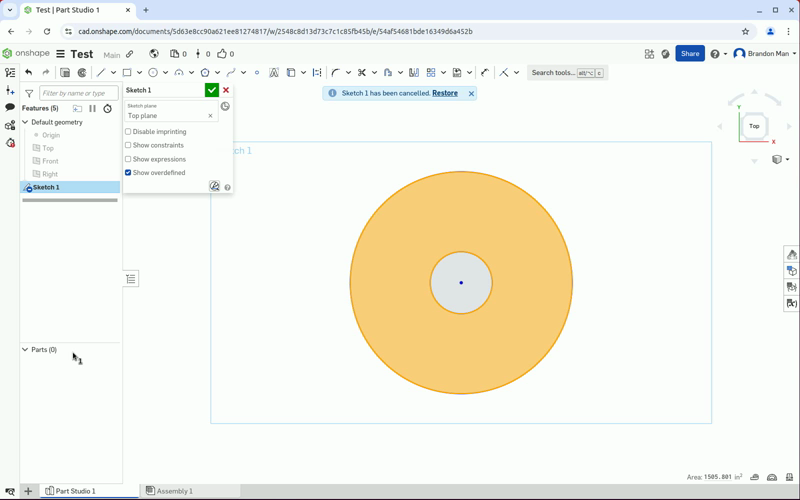
key(shift+y)
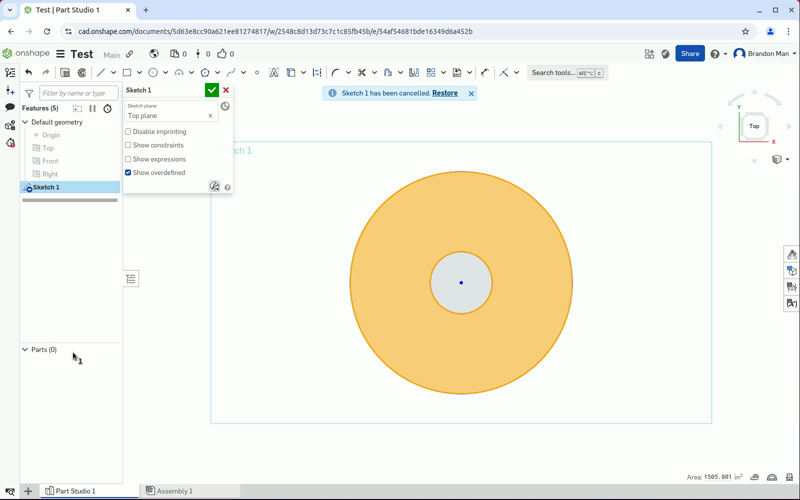
key(shift+e)
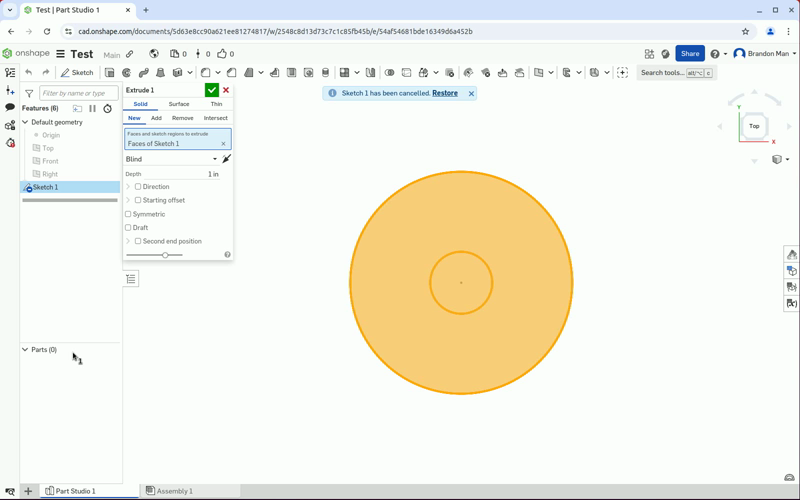
mouse_move(143, 106)
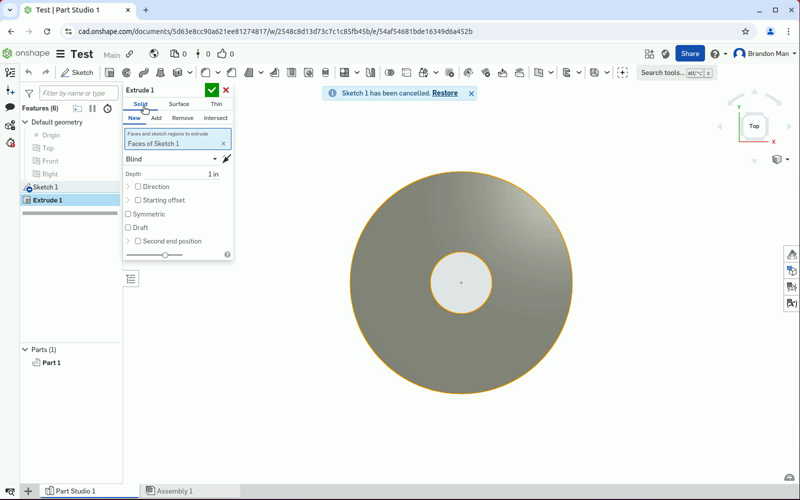
click(143, 106)
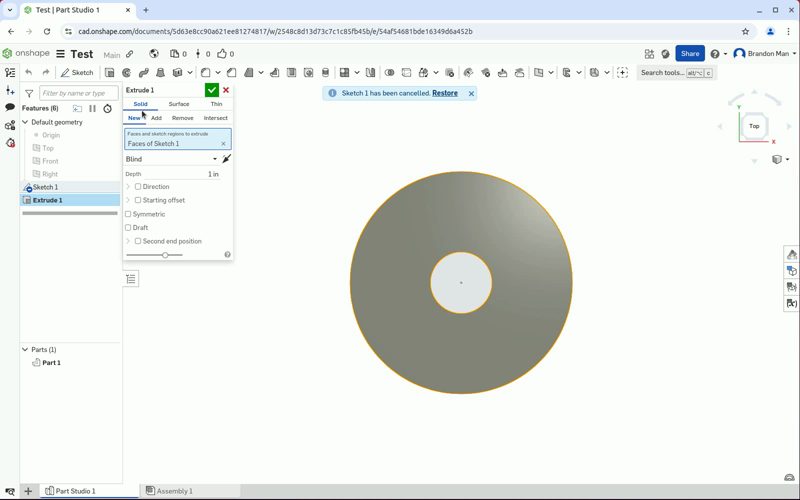
mouse_move(137, 120)
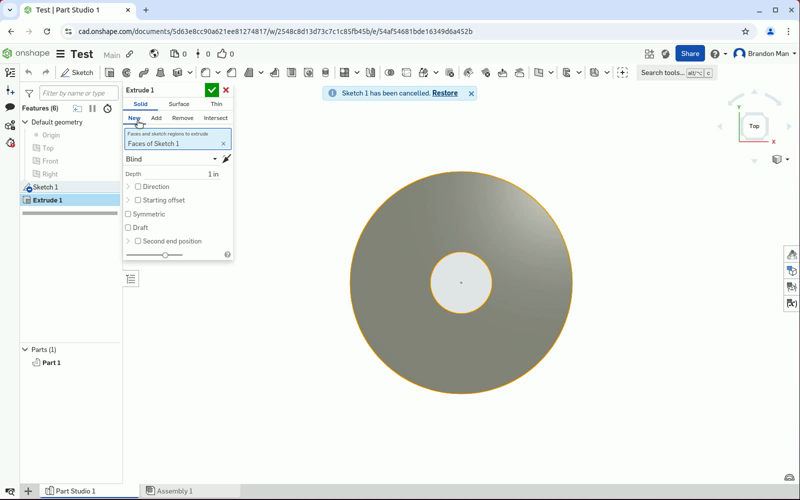
click(137, 120)
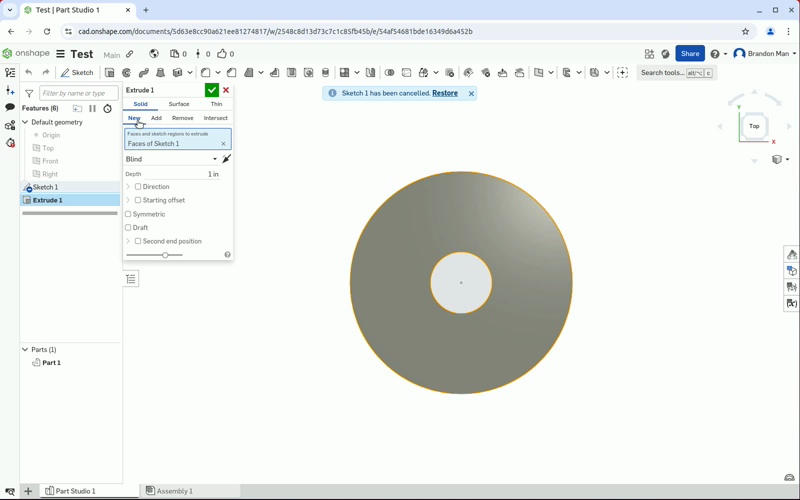
key(tab, 4)
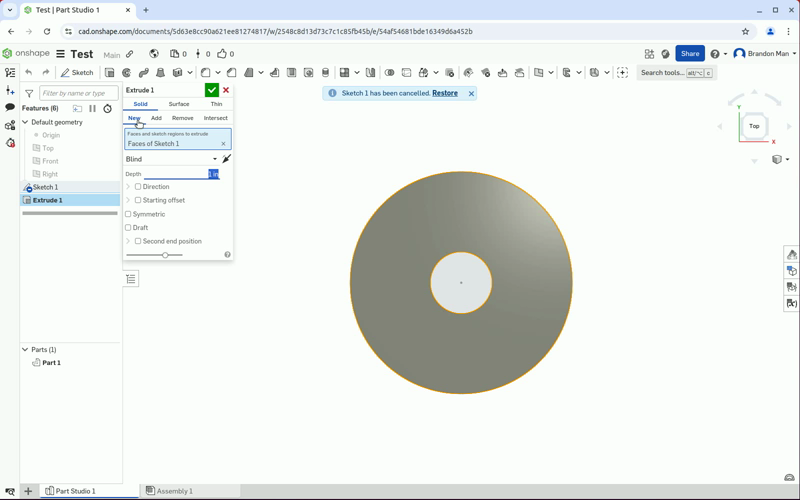
text(20.942)
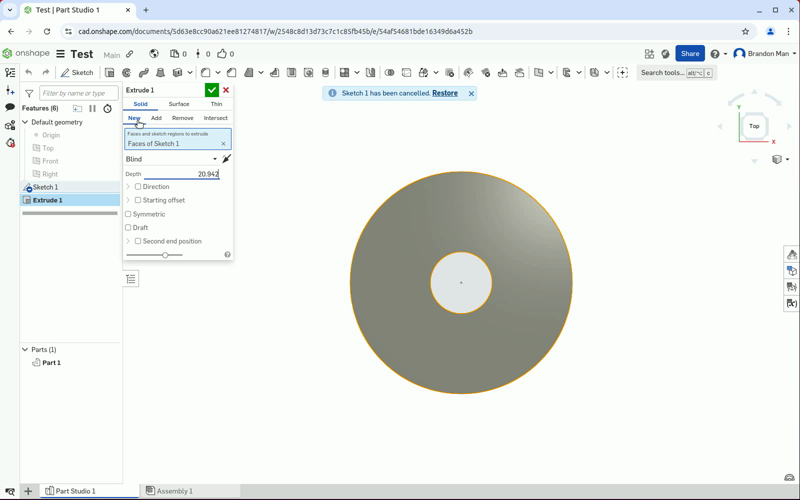
key(enter)
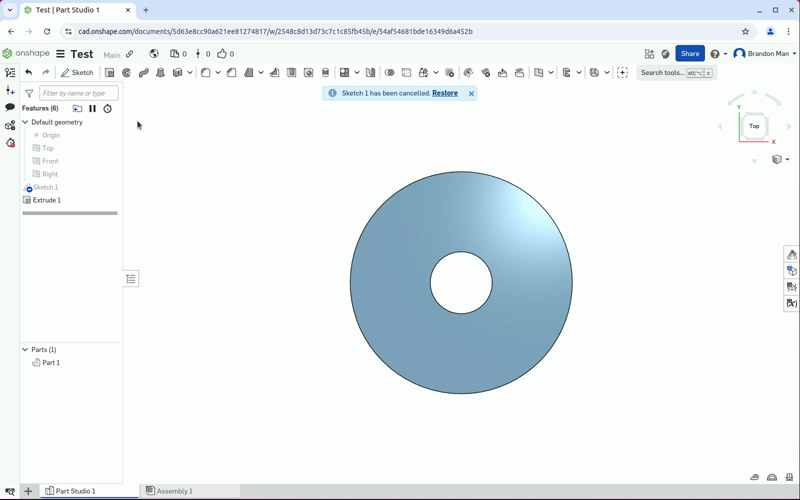
key(shift+h)
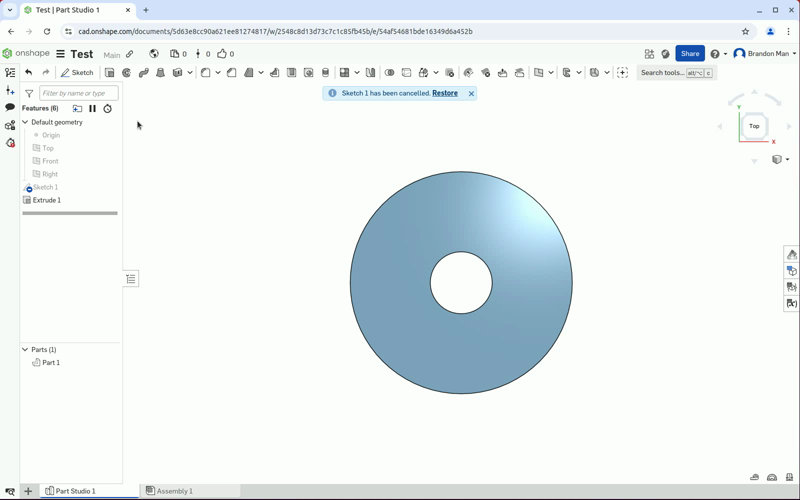
key(shift+h)
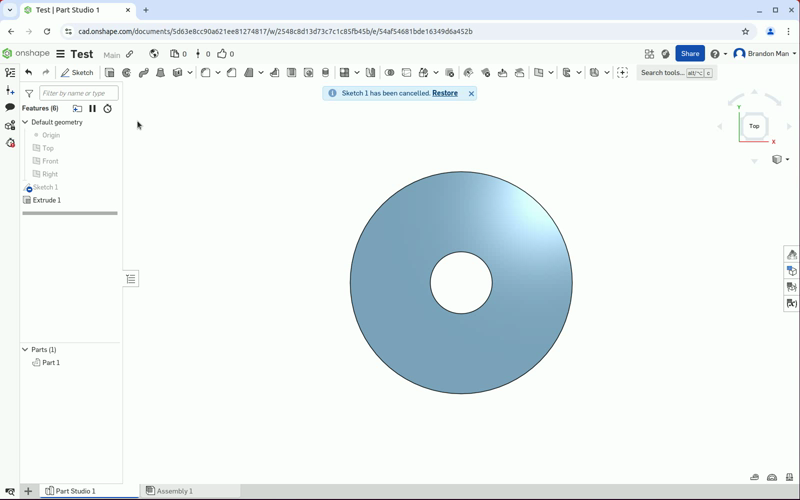
mouse_move(73, 189)
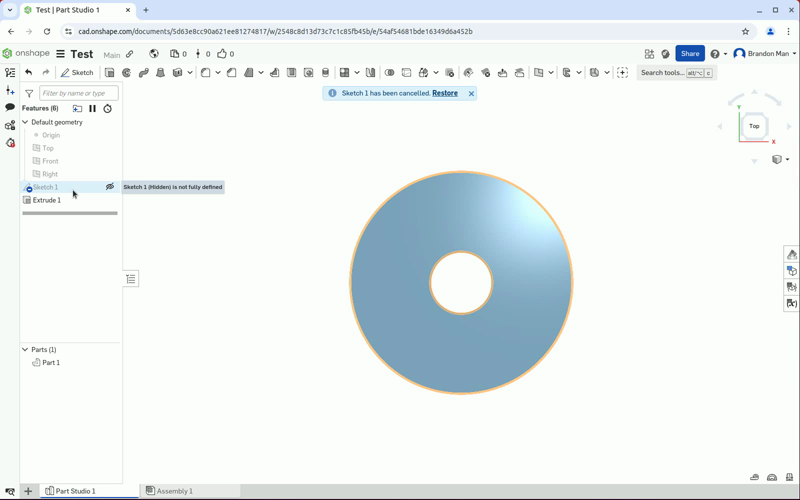
click(73, 189)
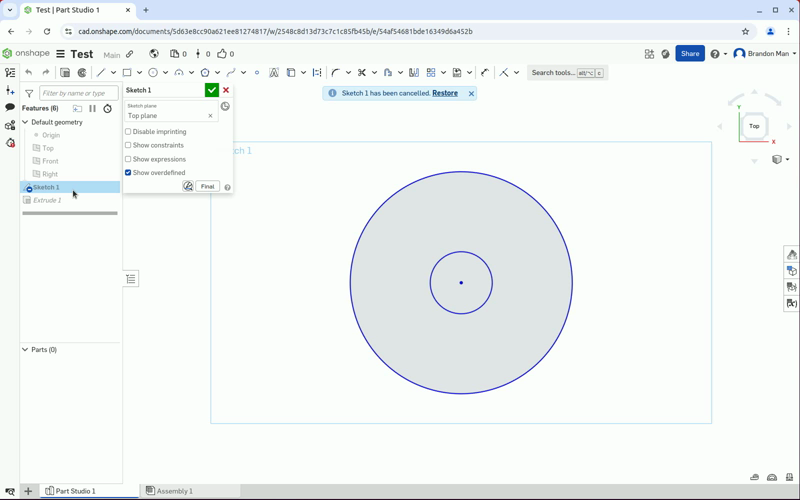
mouse_move(229, 92)
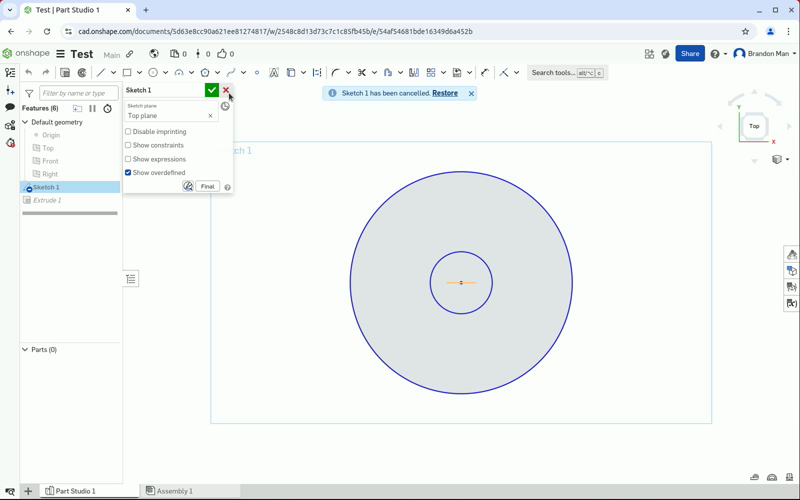
click(229, 92)
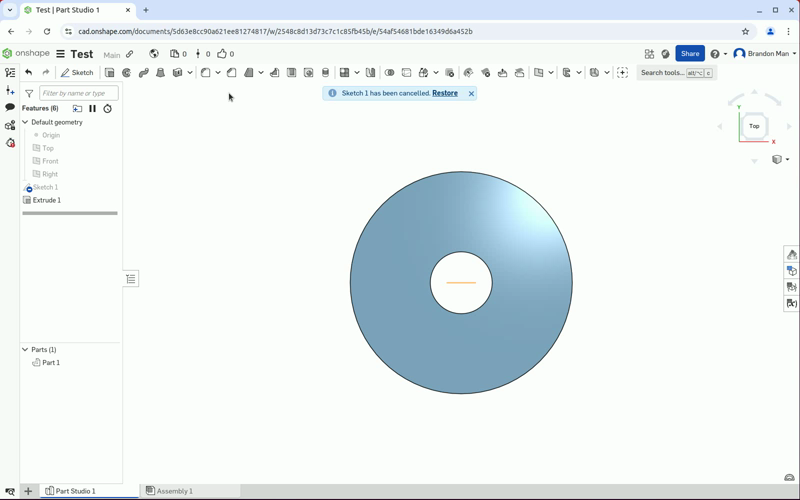
mouse_move(541, 75)
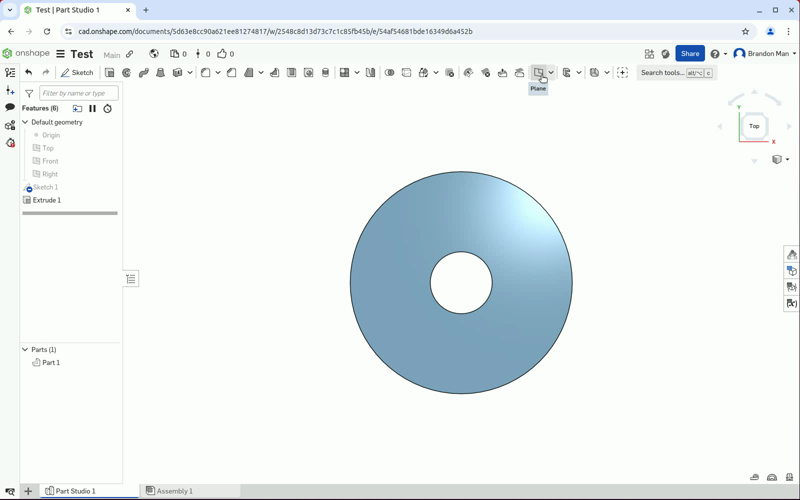
click(541, 75)
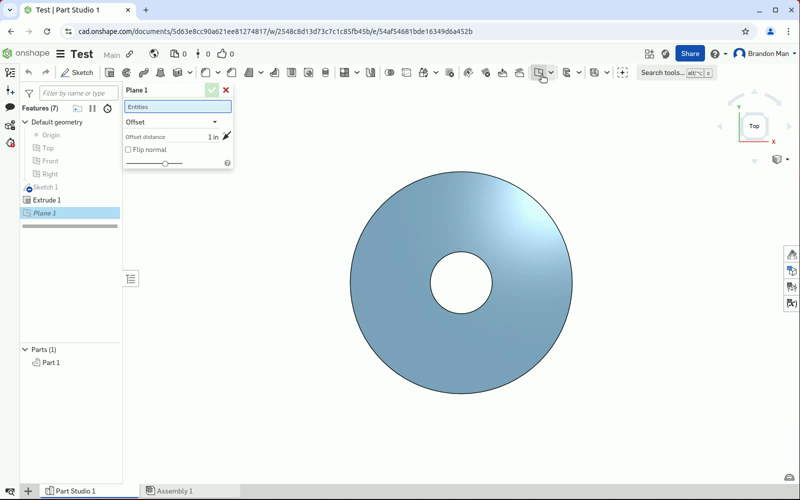
mouse_move(73, 150)
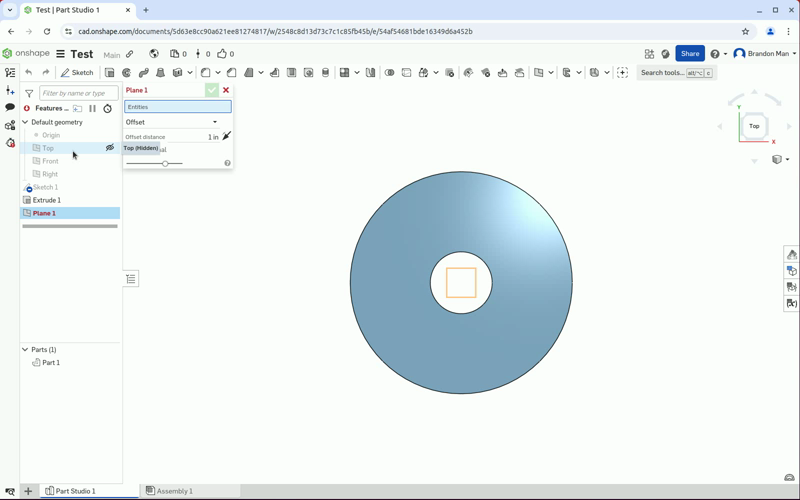
click(73, 150)
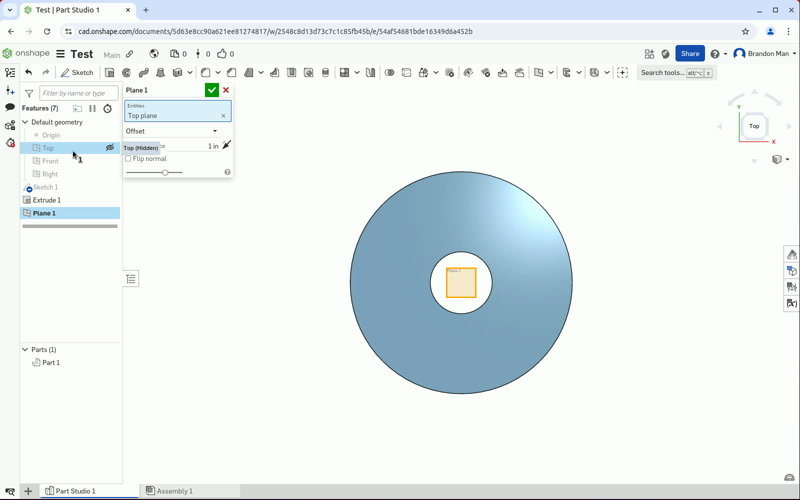
key(tab, 2)
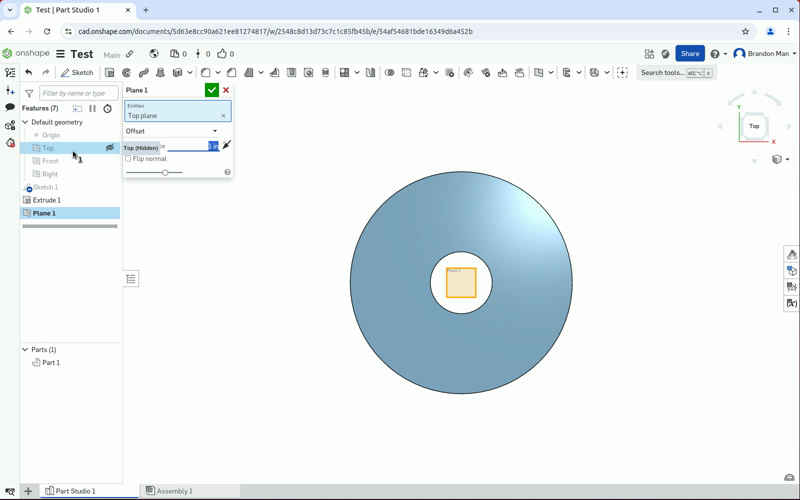
text(20.951)
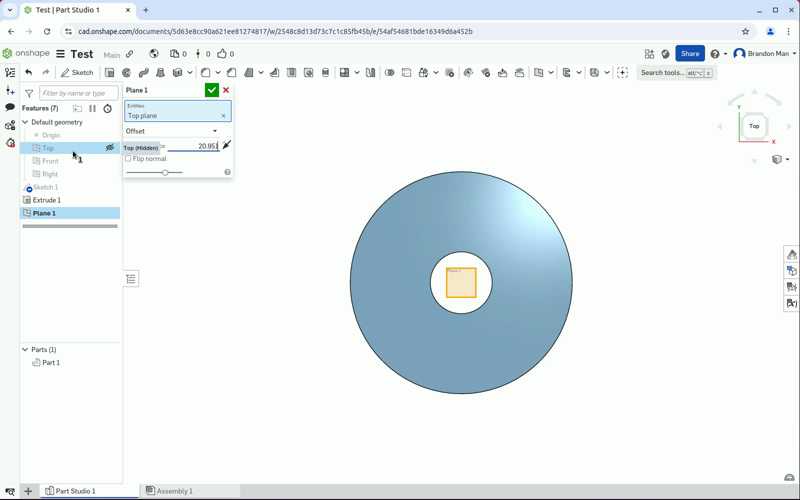
key(enter, 2)
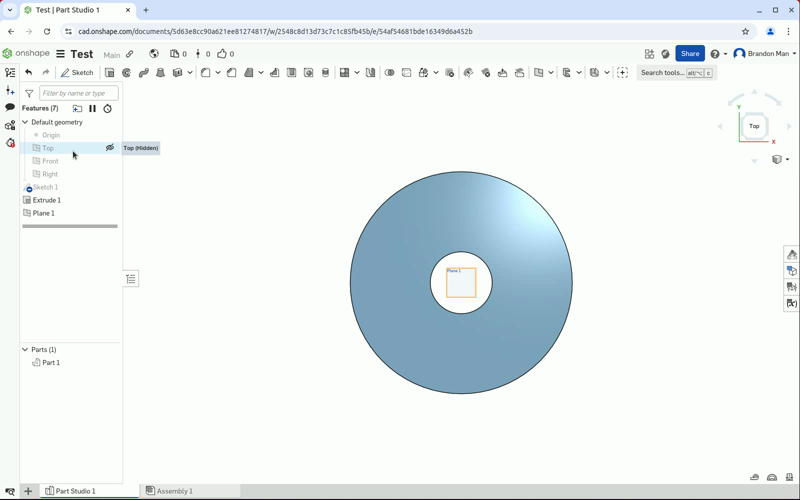
key(shift+s)
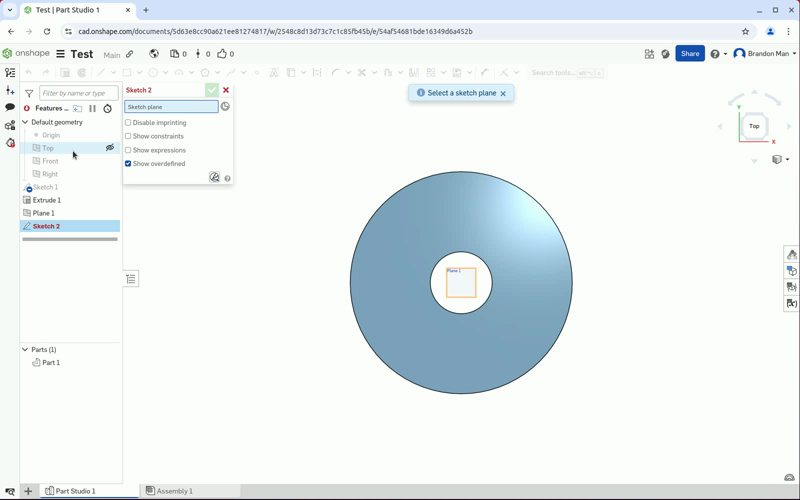
mouse_move(73, 215)
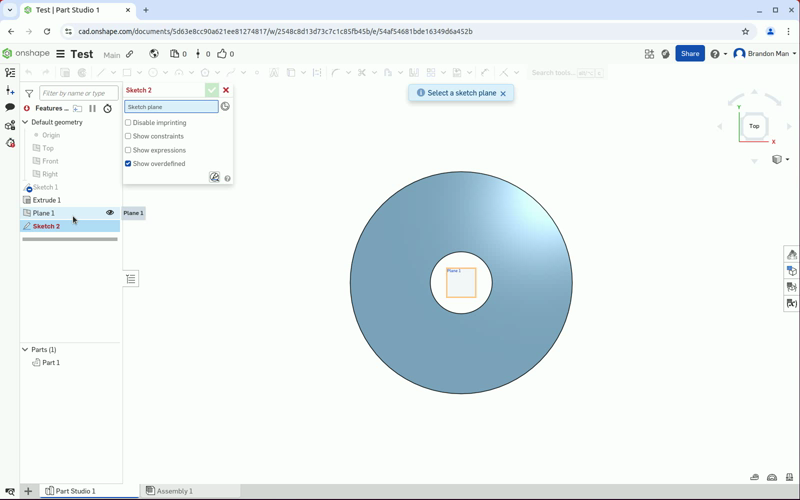
click(73, 215)
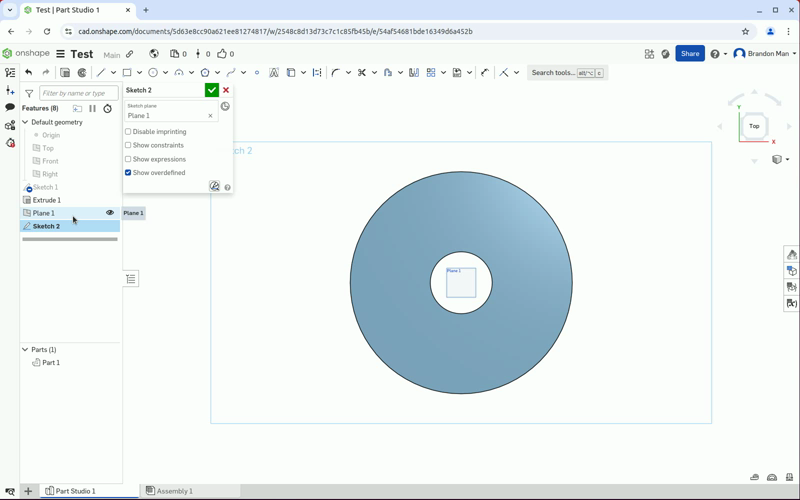
mouse_move(73, 352)
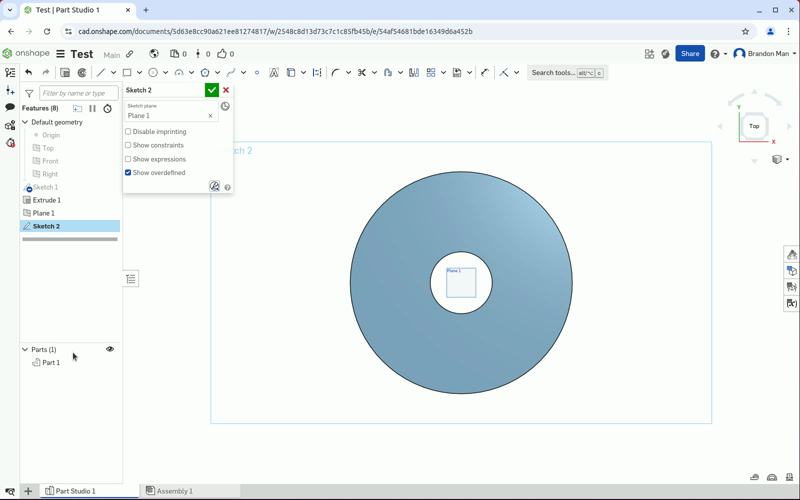
key(y)
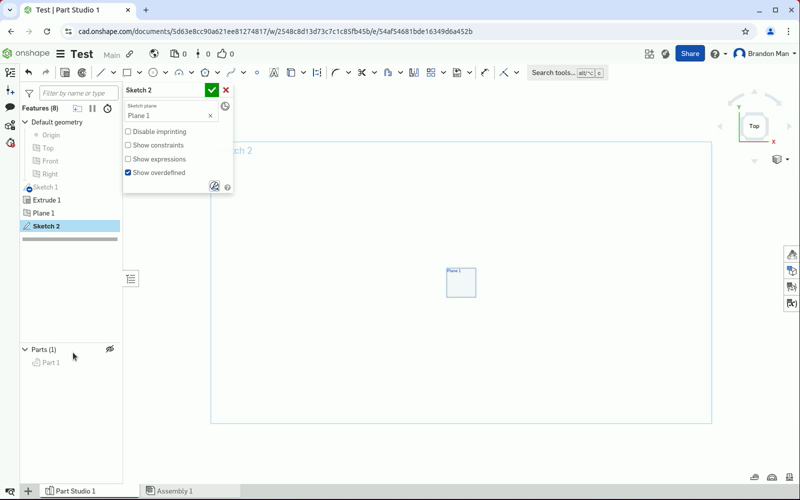
key(l)
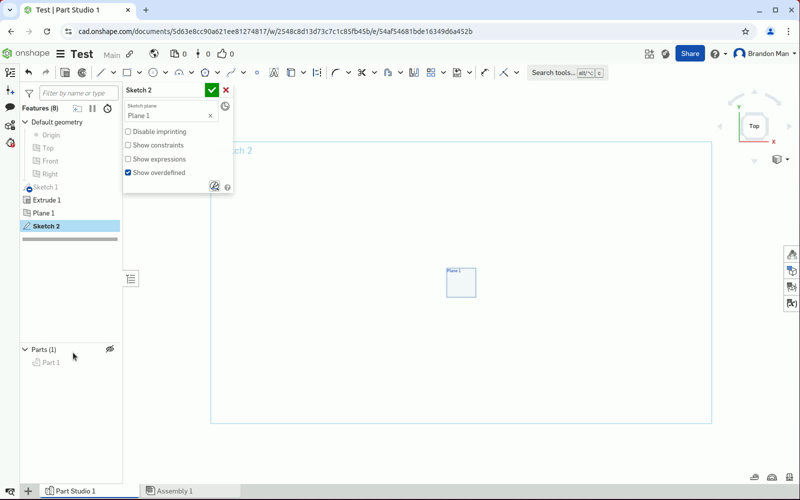
key_down(shift)
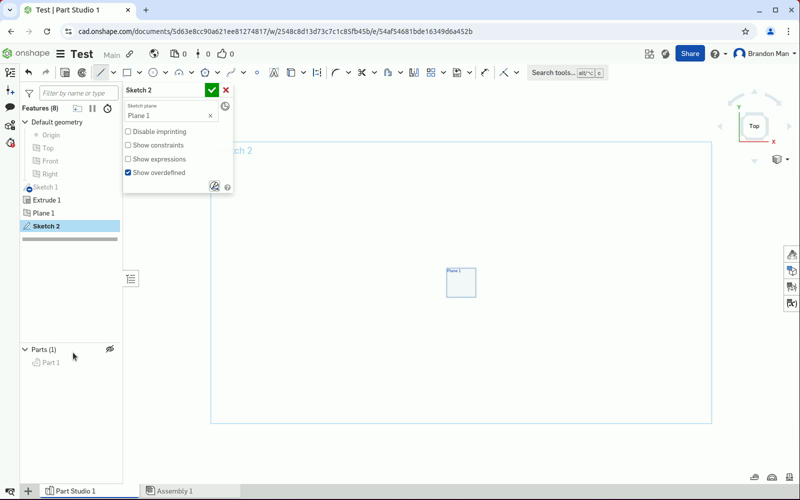
mouse_move(439, 379)
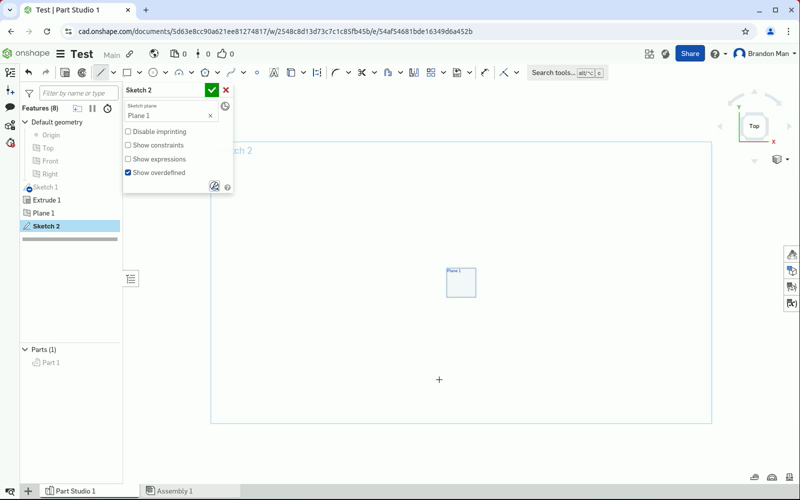
click(439, 379)
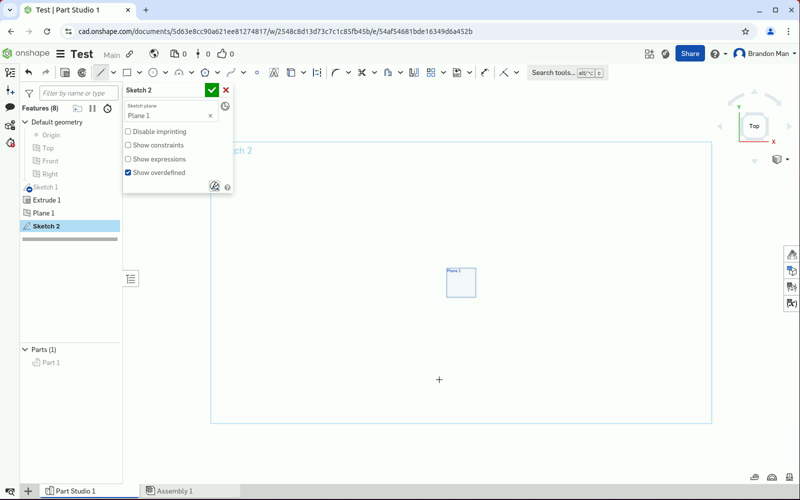
key_up(shift)
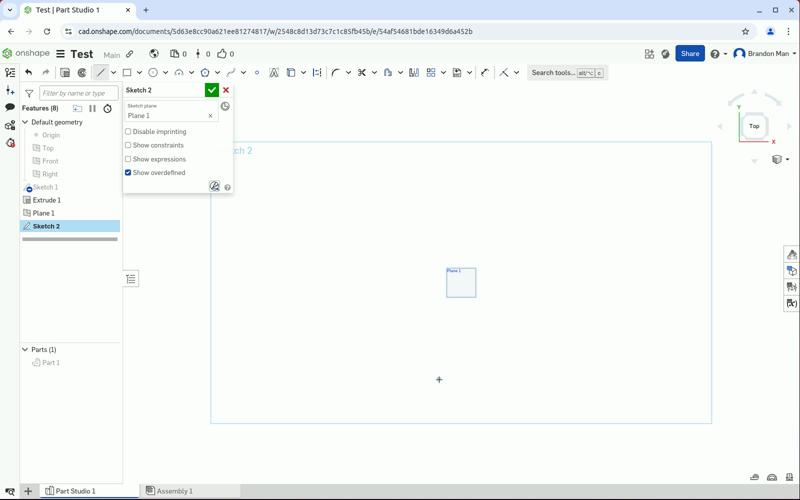
key_down(shift)
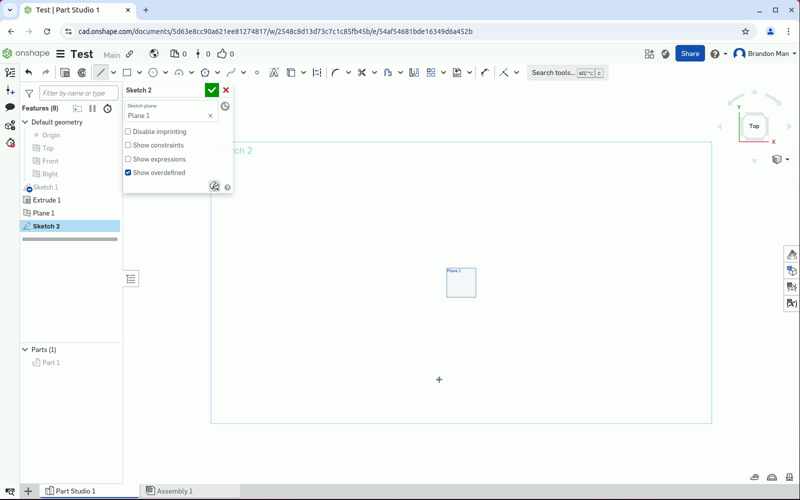
mouse_move(469, 379)
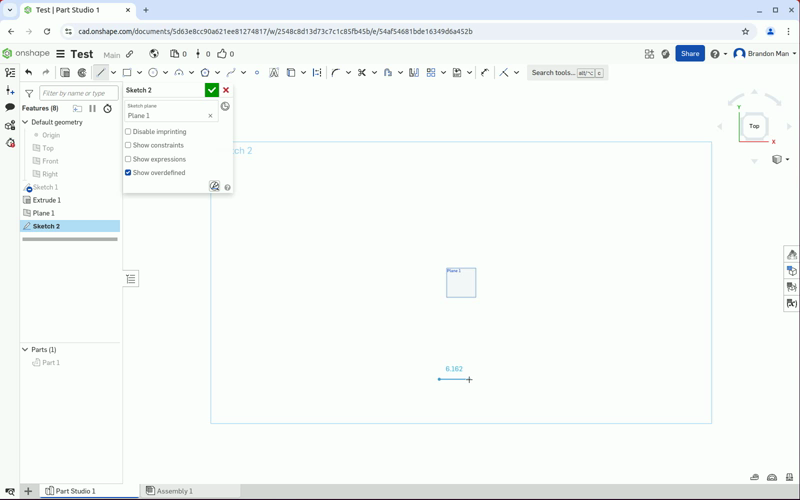
mouse_move(498, 374)
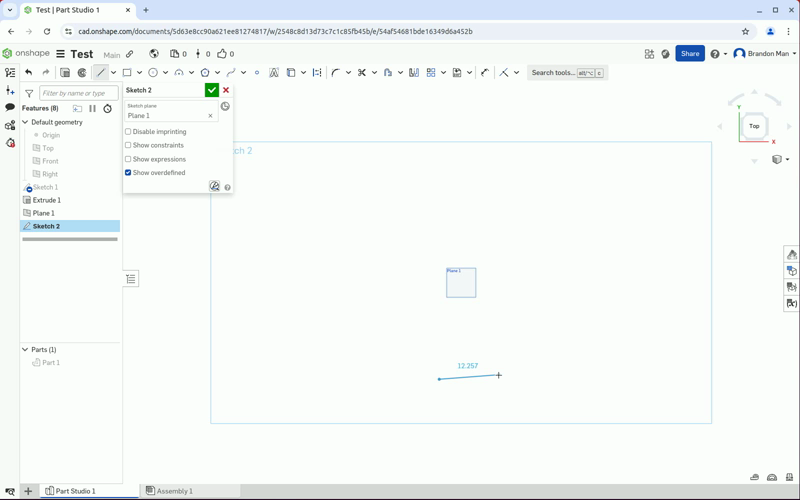
click(498, 374)
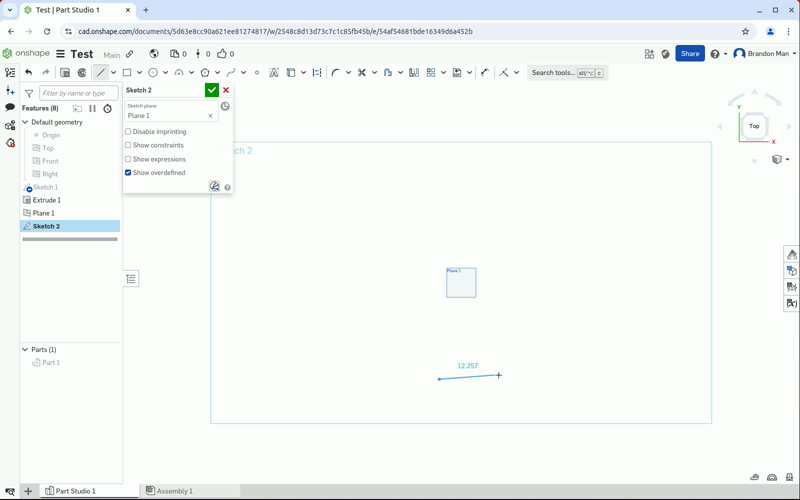
key_up(shift)
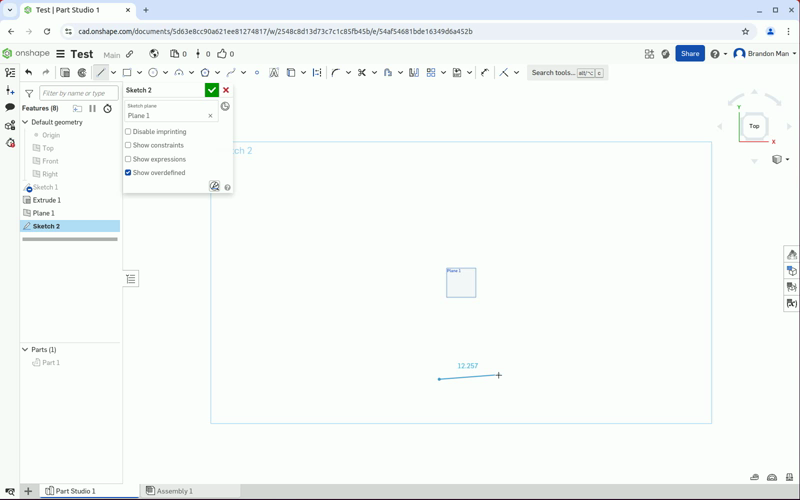
key_down(shift)
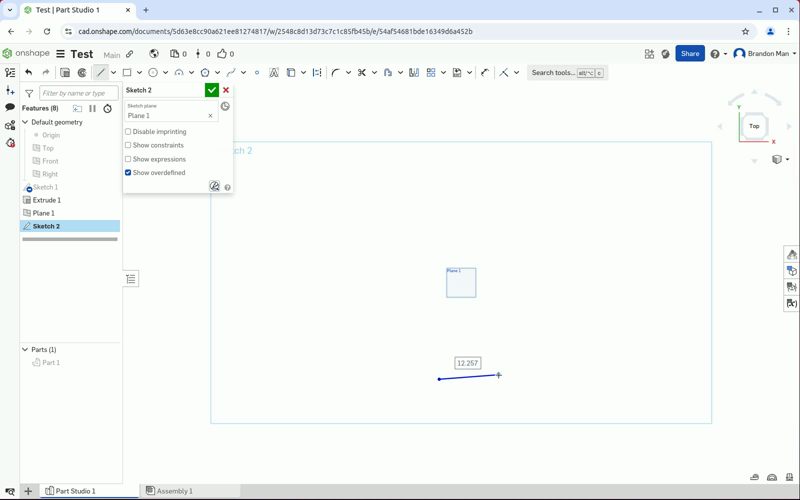
mouse_move(461, 324)
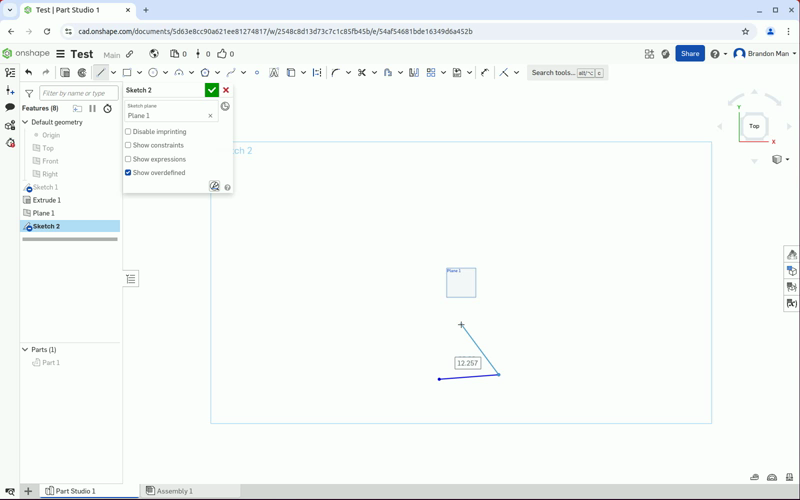
click(461, 324)
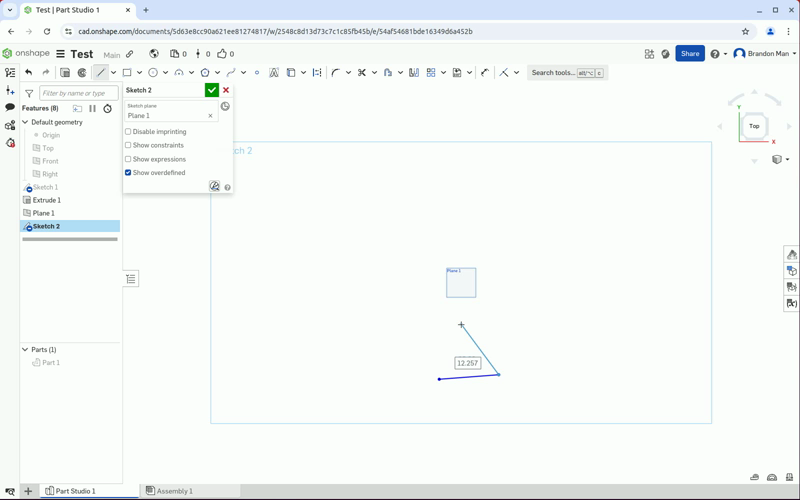
key_up(shift)
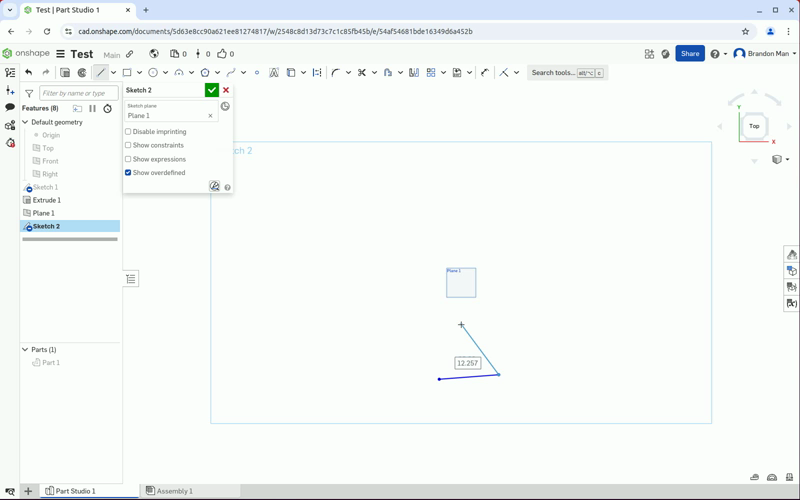
mouse_move(491, 324)
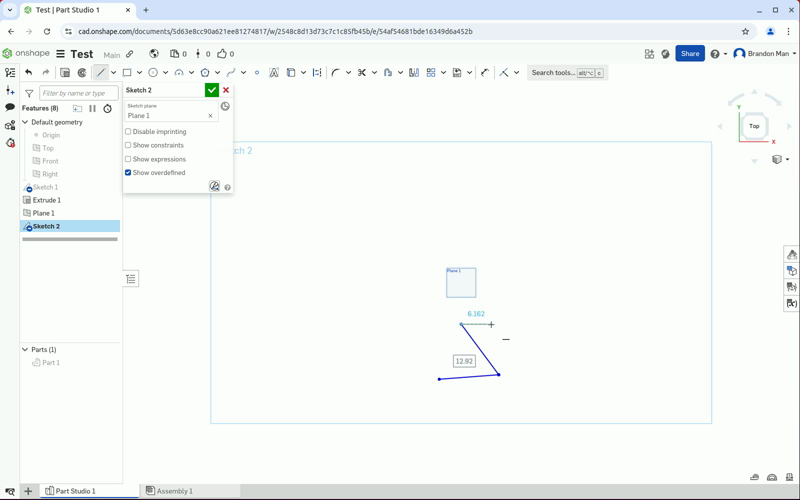
key_down(shift)
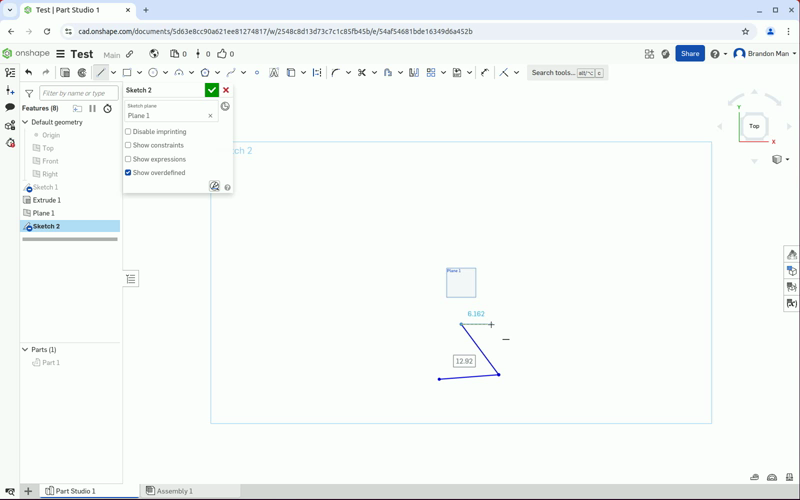
mouse_move(439, 379)
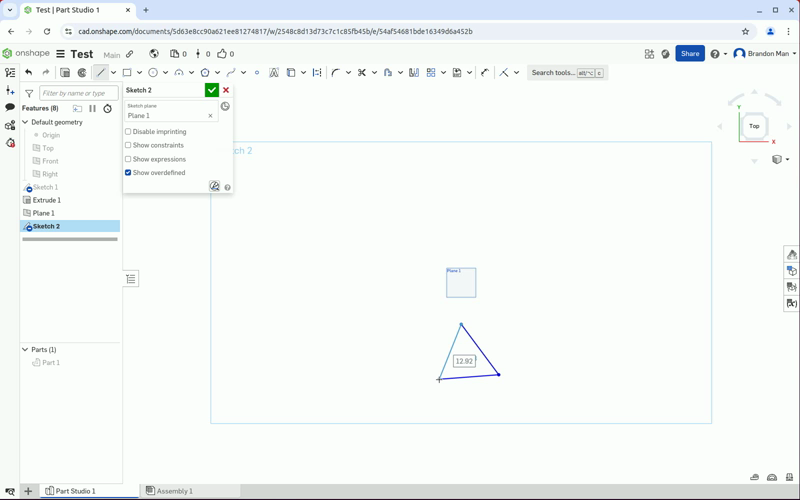
key_up(shift)
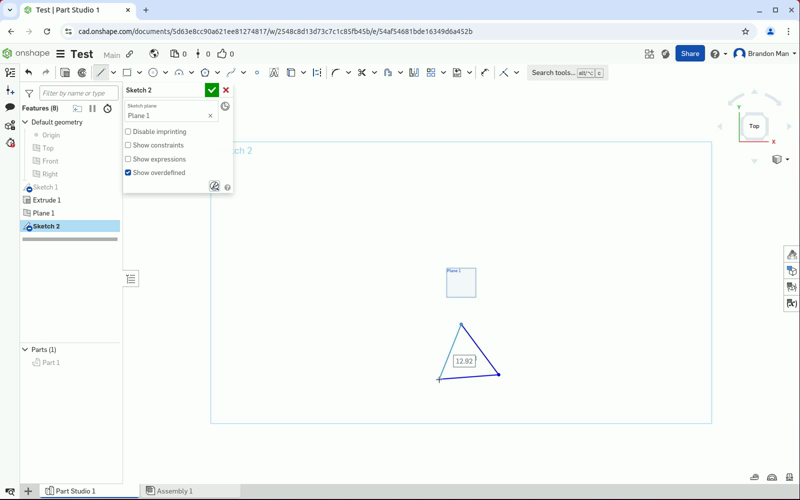
click(439, 379)
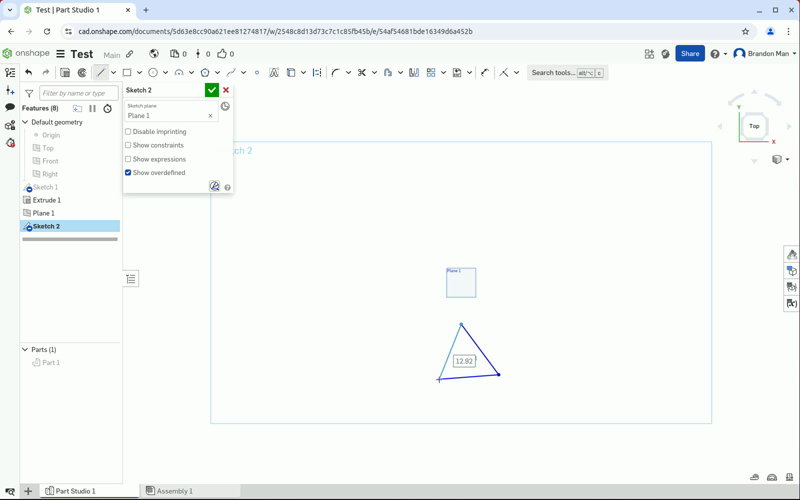
key(esc)
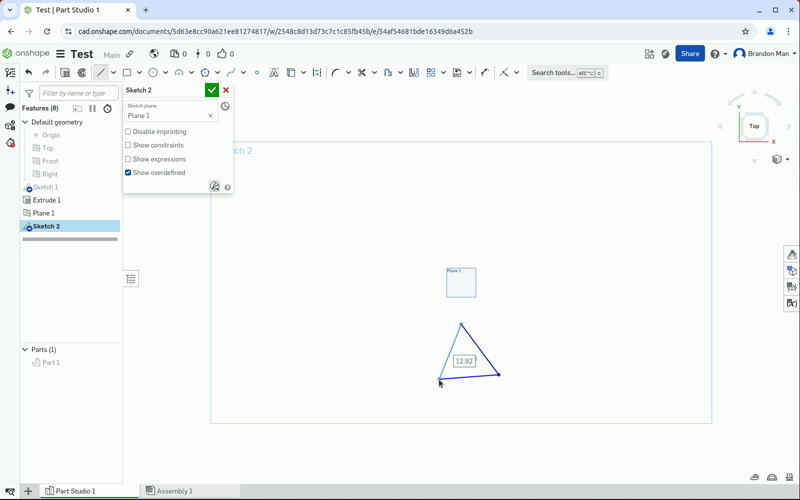
mouse_move(472, 348)
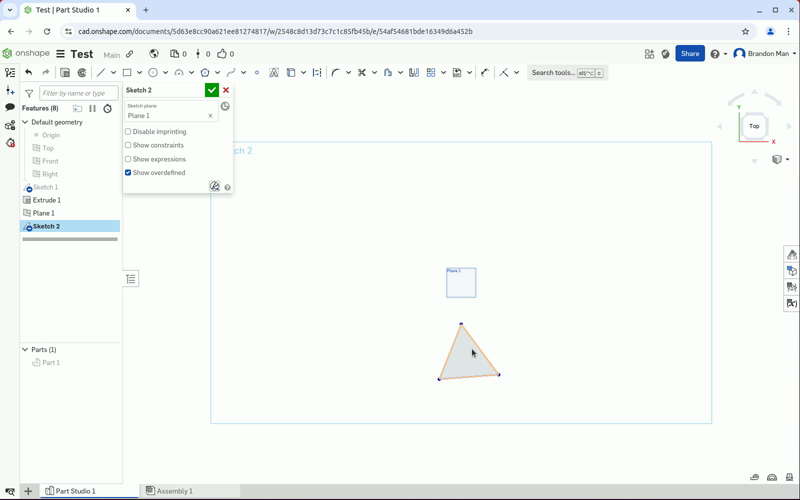
scroll(6)
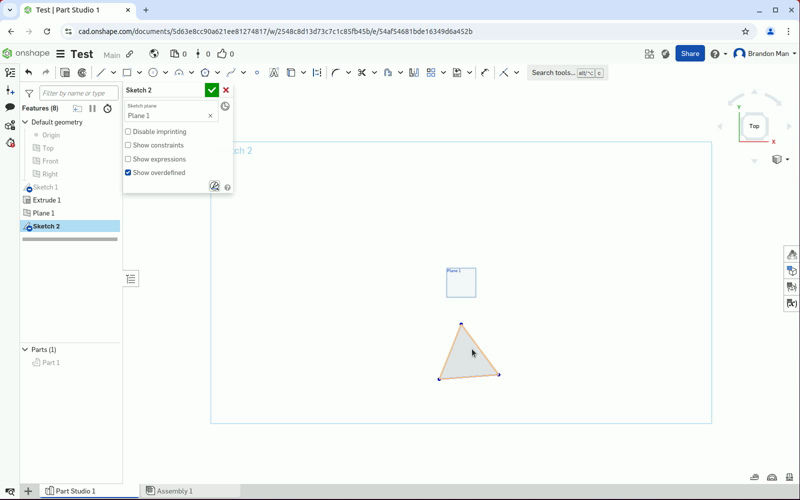
scroll(6)
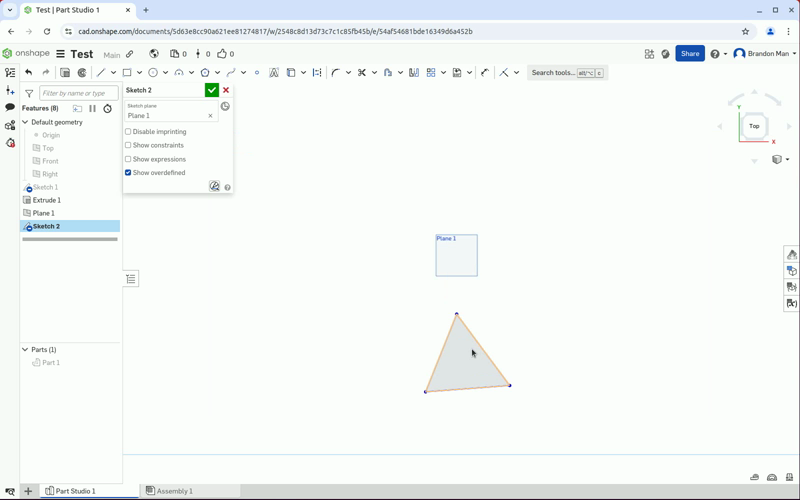
scroll(6)
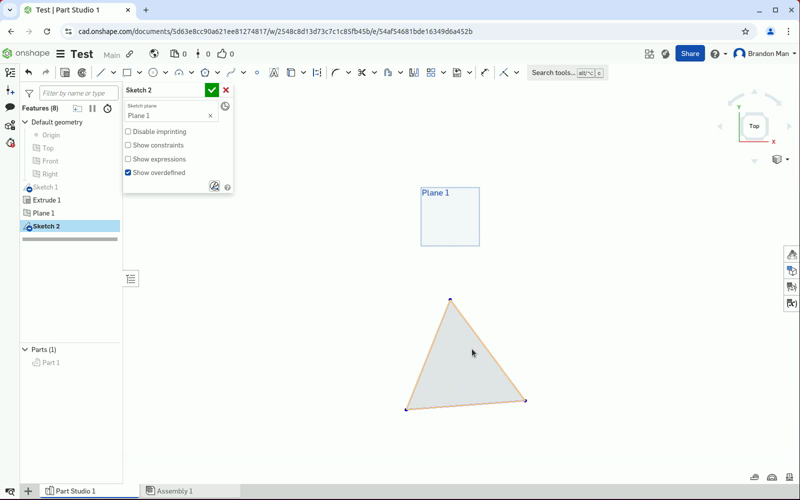
scroll(6)
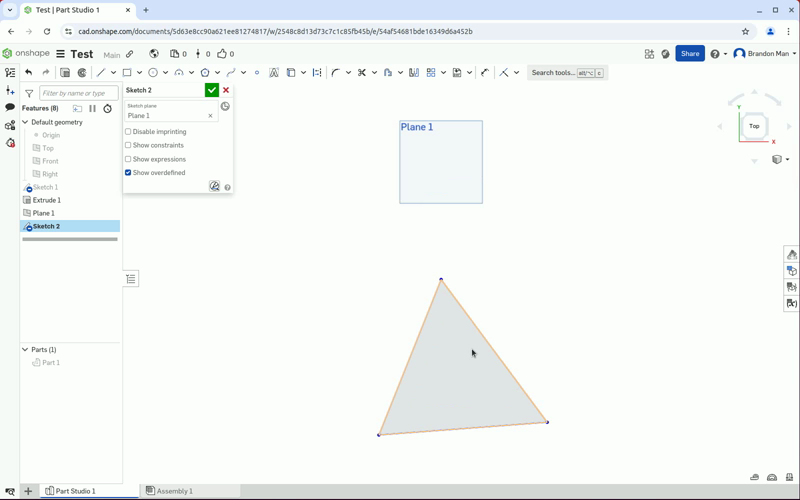
scroll(6)
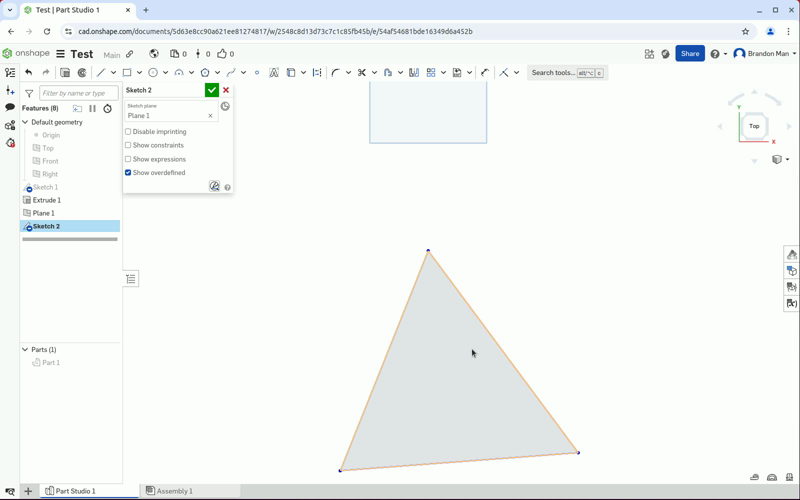
scroll(6)
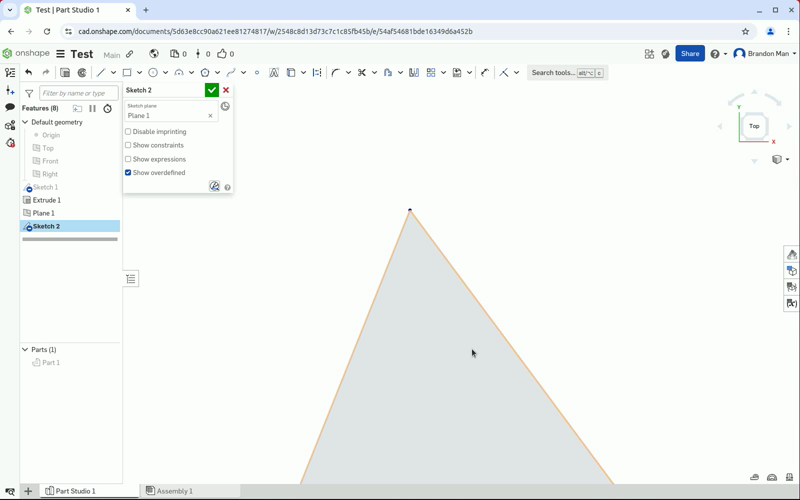
scroll(6)
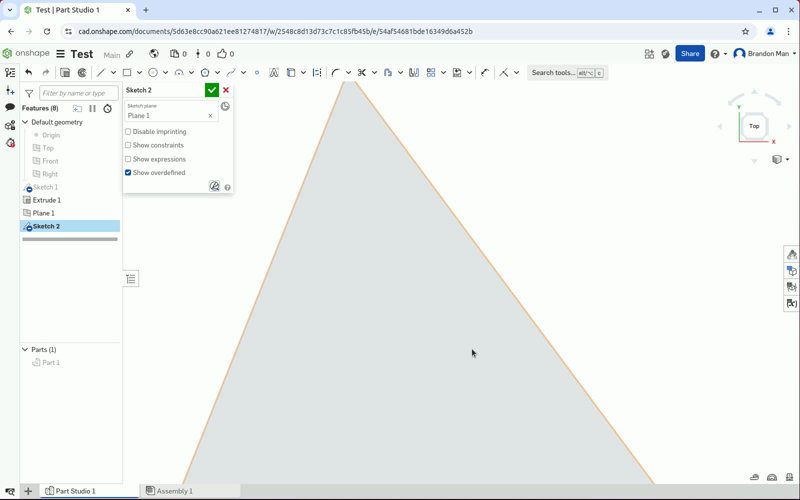
click(472, 348)
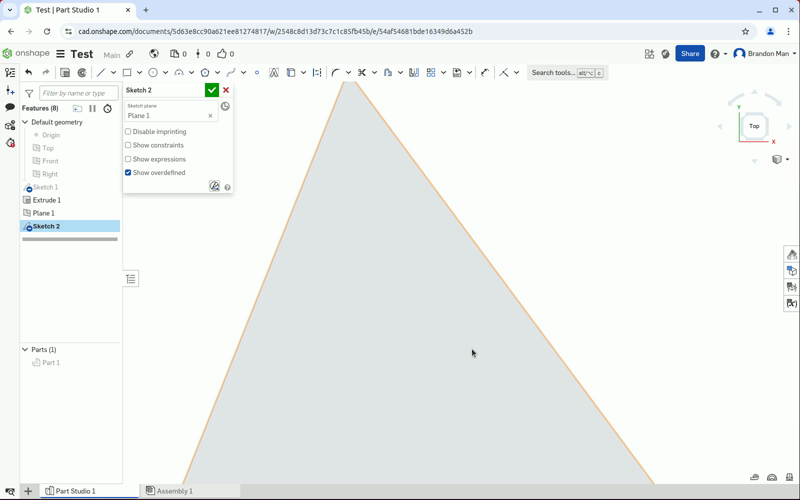
scroll(-6)
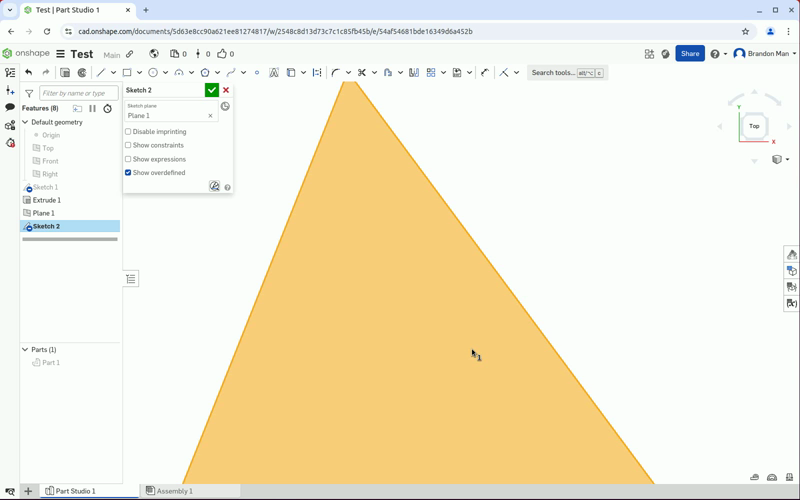
scroll(-6)
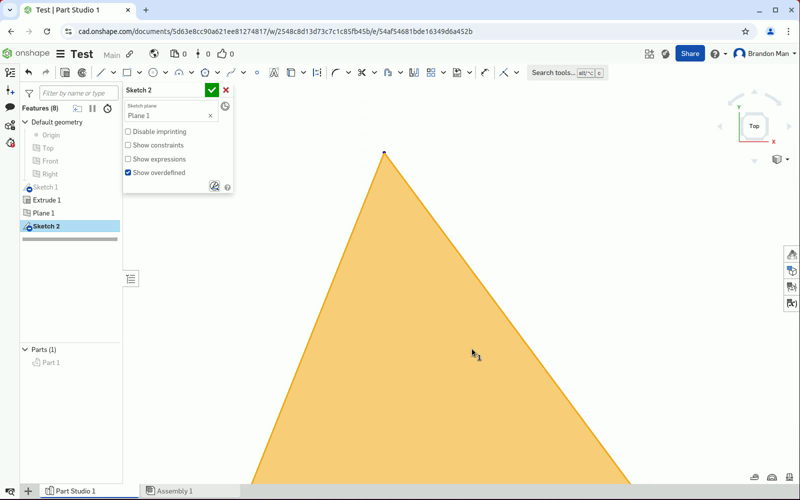
scroll(-6)
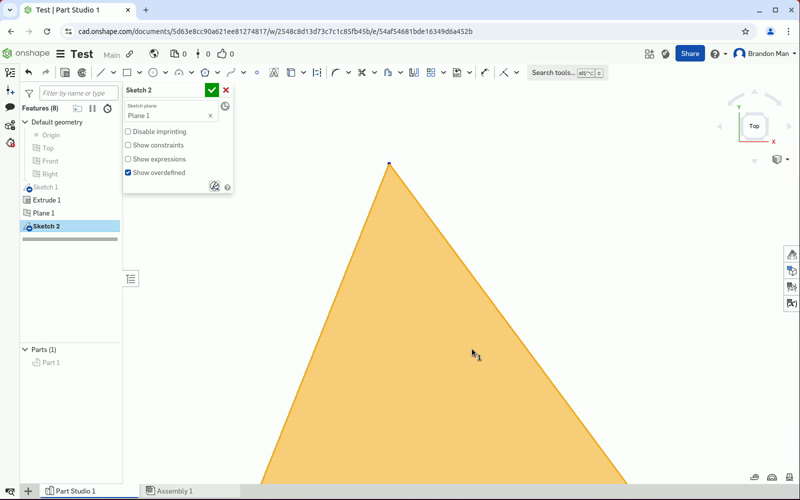
scroll(-6)
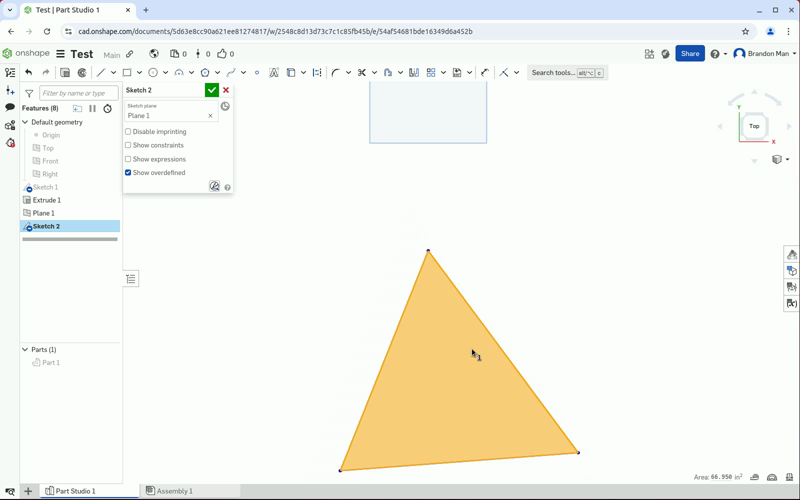
scroll(-6)
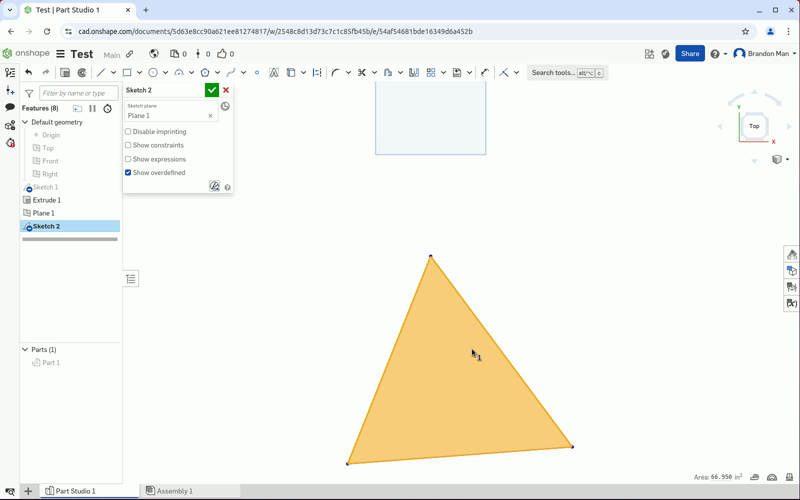
scroll(-6)
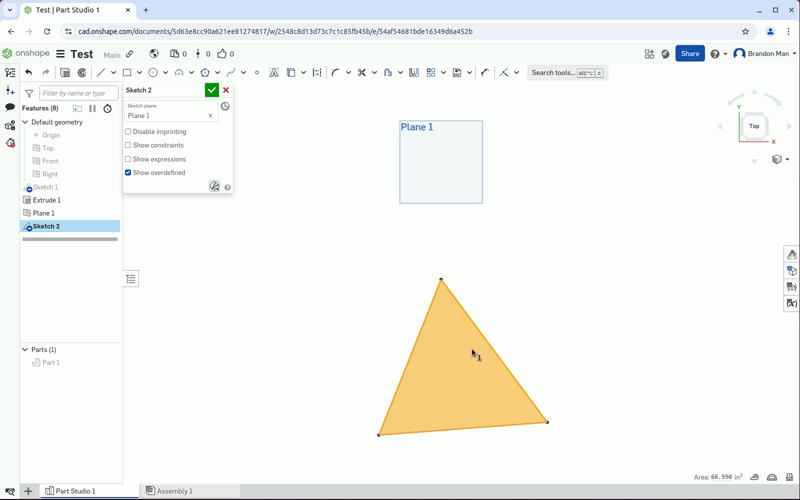
scroll(-6)
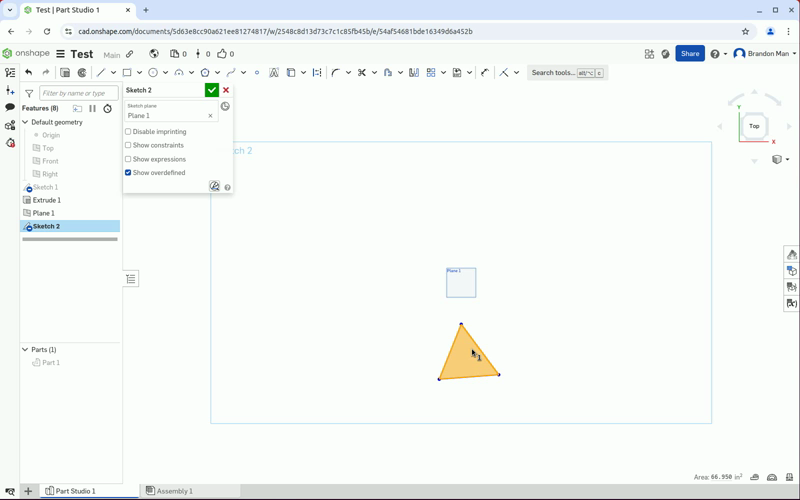
mouse_move(73, 352)
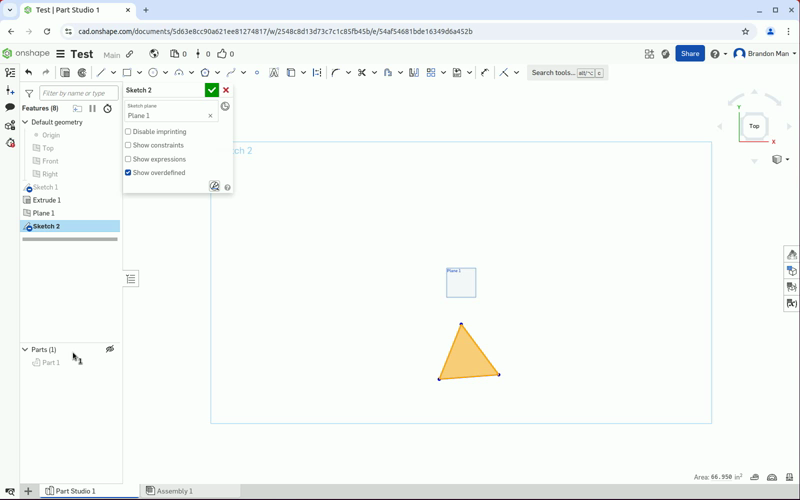
key(shift+y)
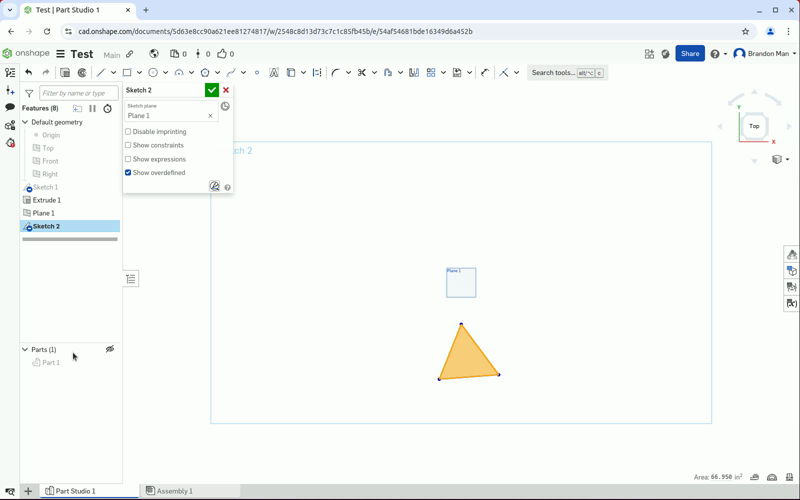
key(shift+e)
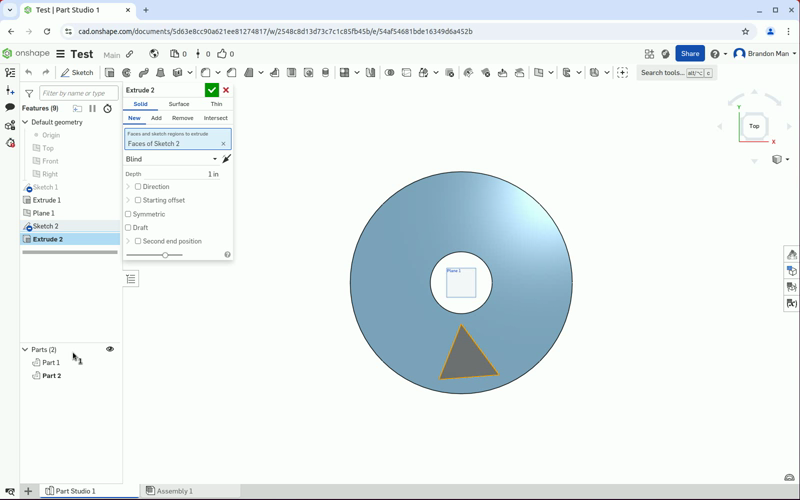
mouse_move(143, 106)
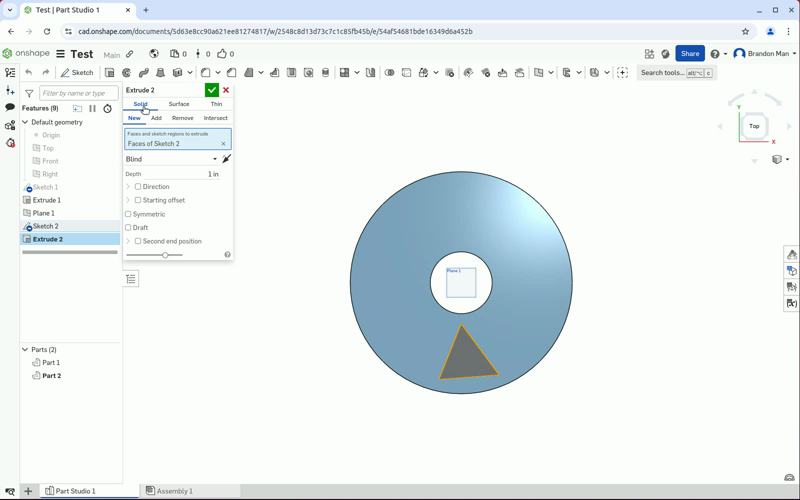
click(143, 106)
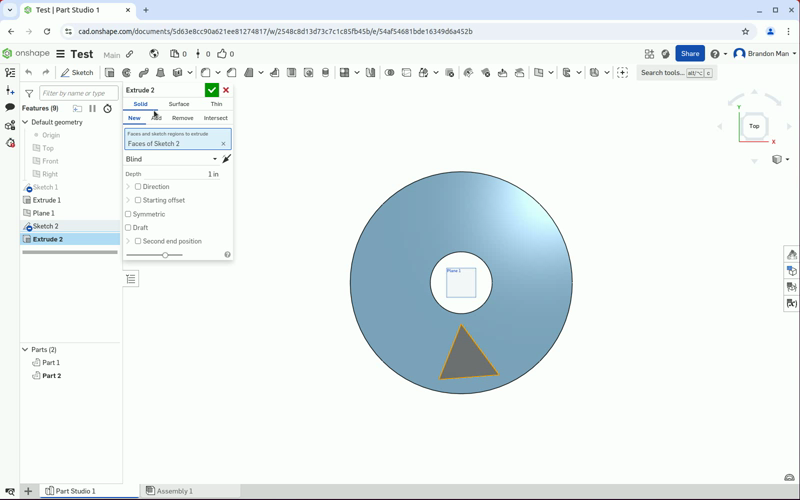
mouse_move(186, 120)
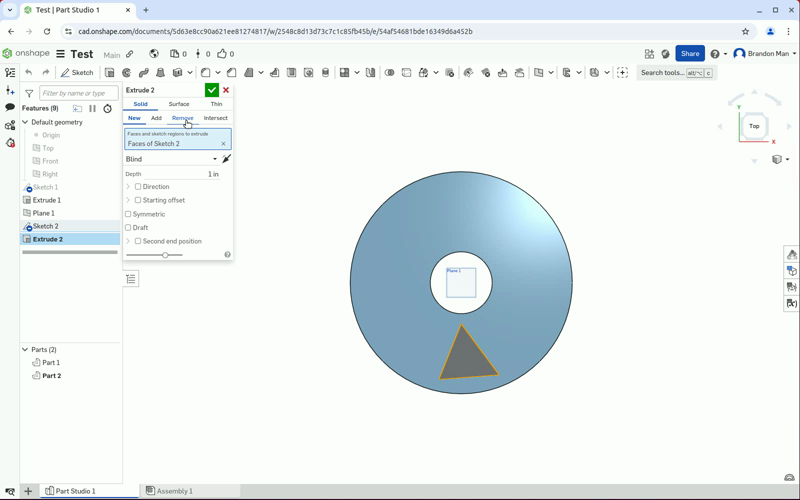
click(186, 120)
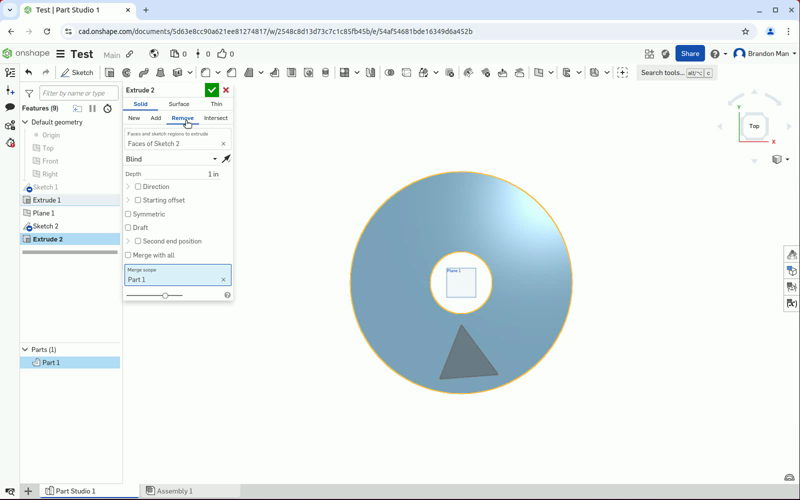
key(tab, 4)
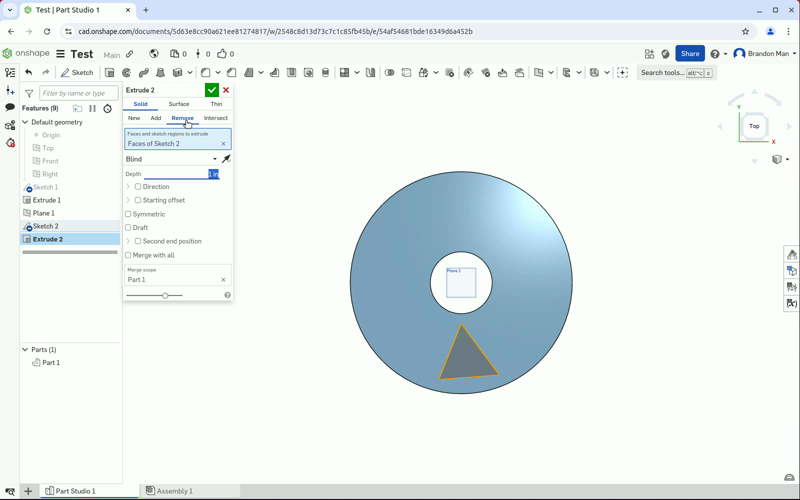
text(20.942)
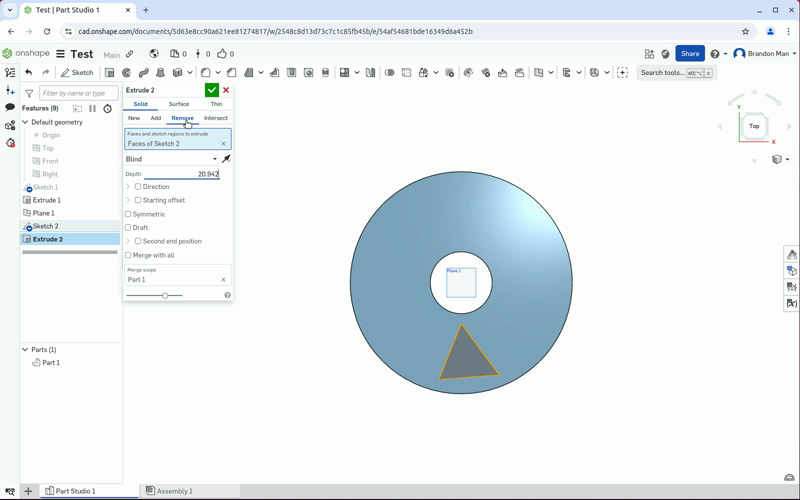
key(tab, 6)
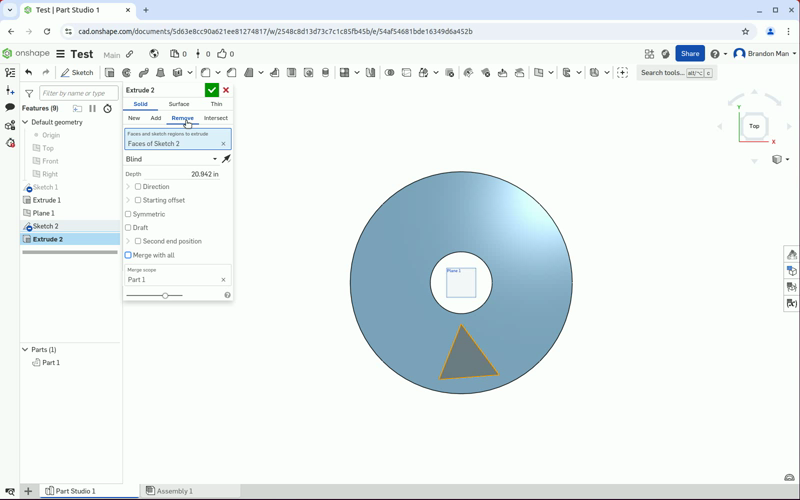
key(space)
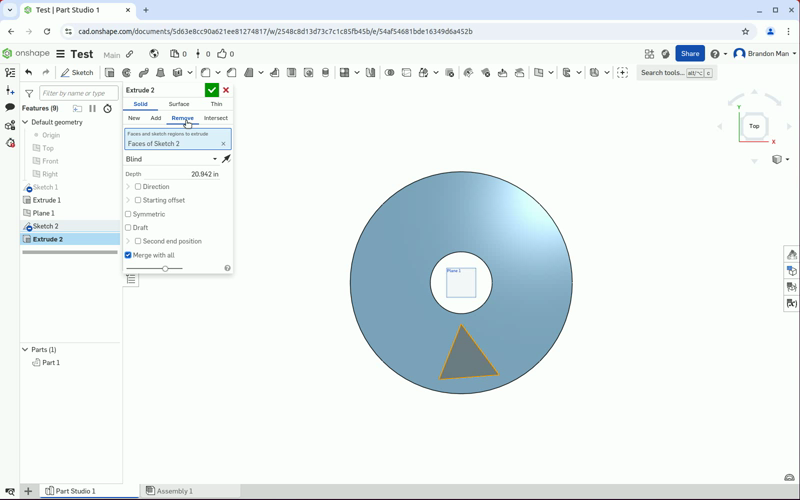
key(enter)
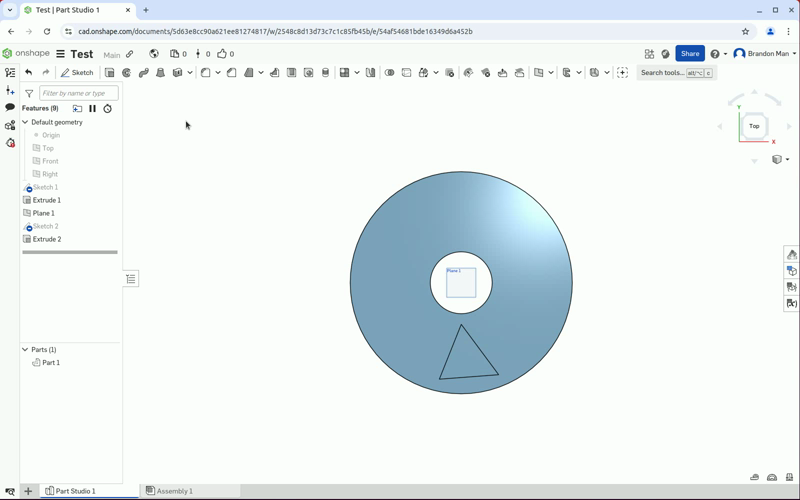
key(shift+h)
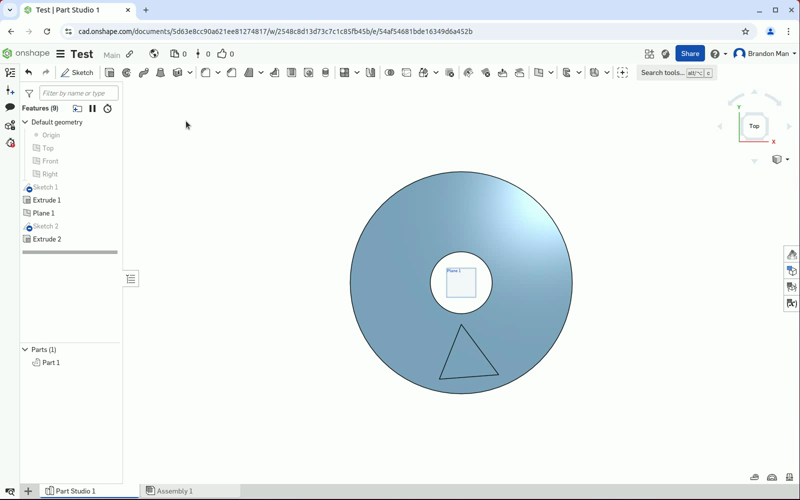
key(shift+h)
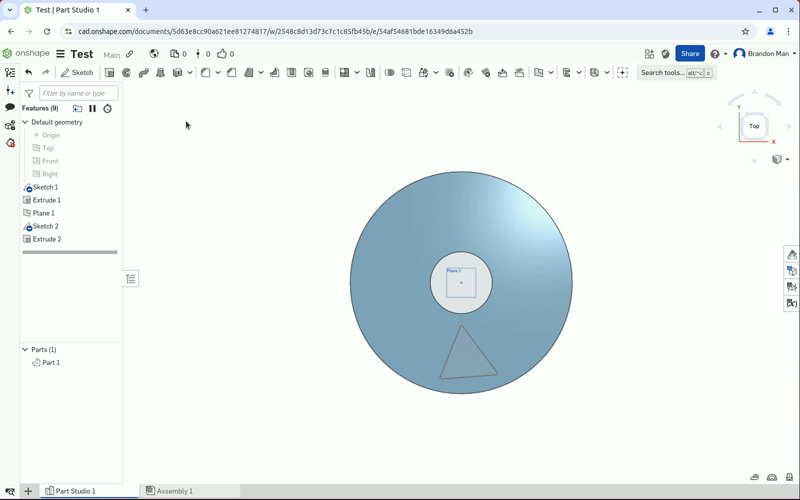
key(shift+7)
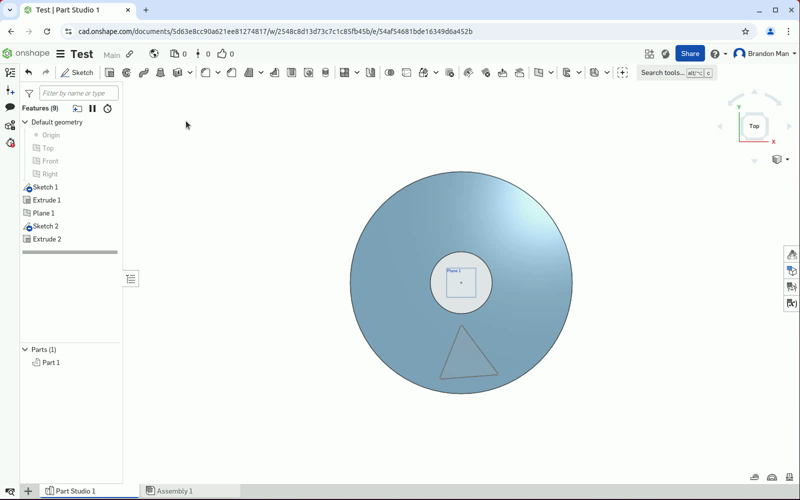
key(up, 3)
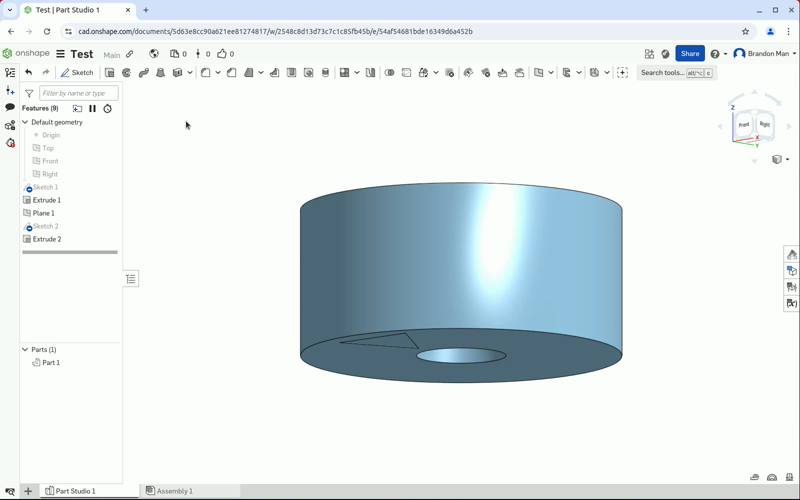
key(left, 3)
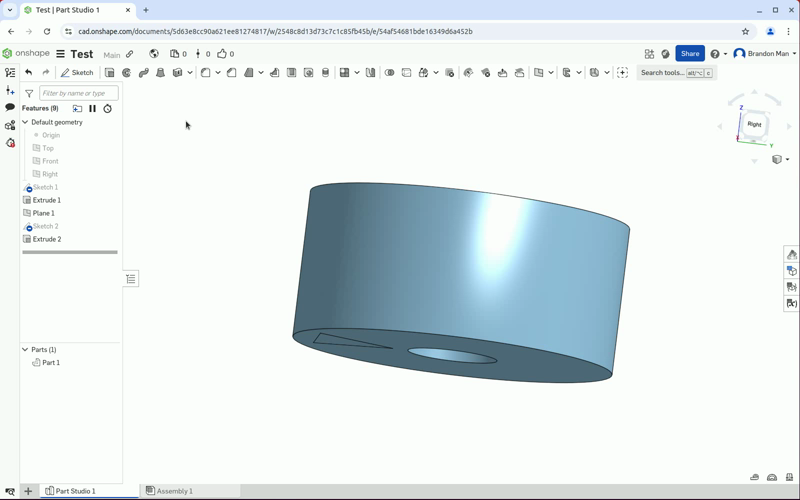
key(right, 3)
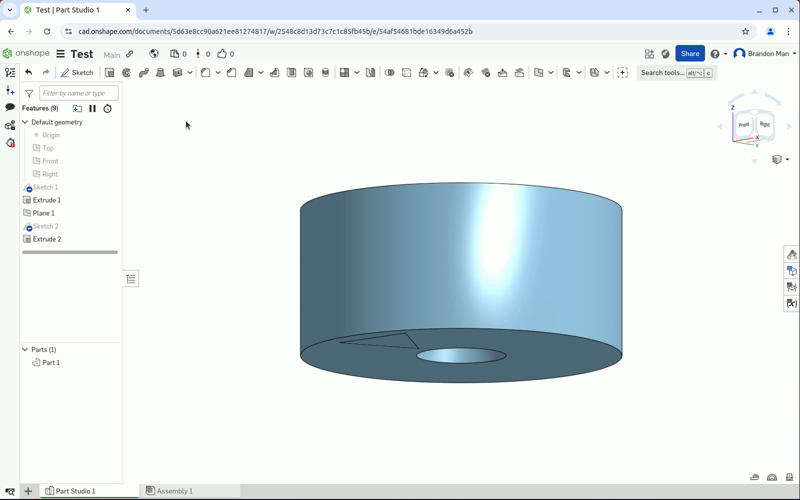
key(down, 3)
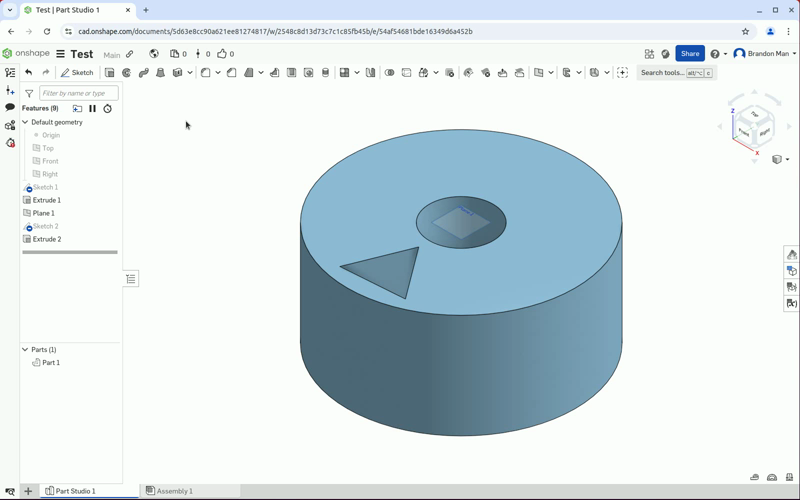
mouse_move(73, 189)
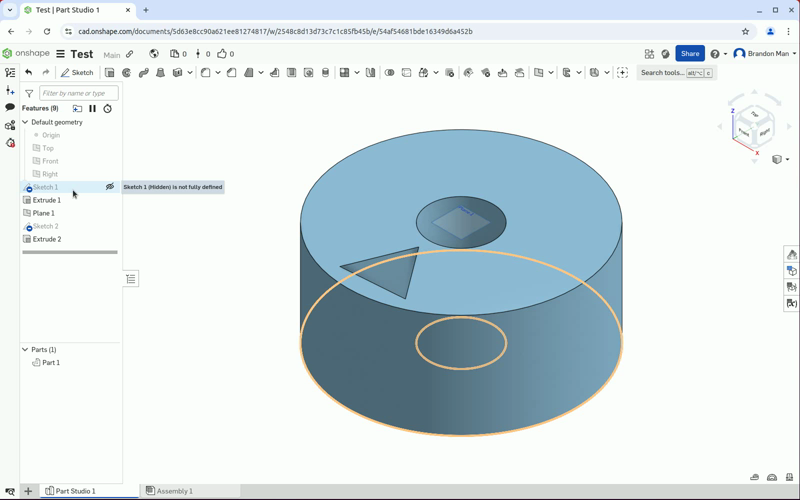
click(73, 189)